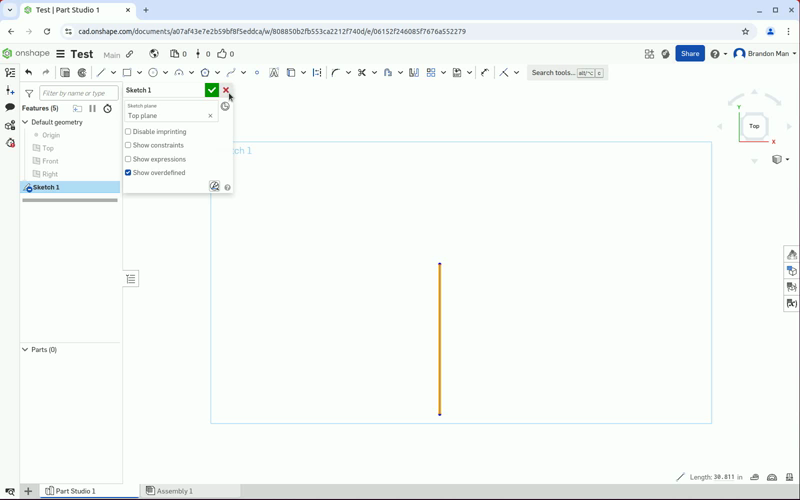
key(shift+h)
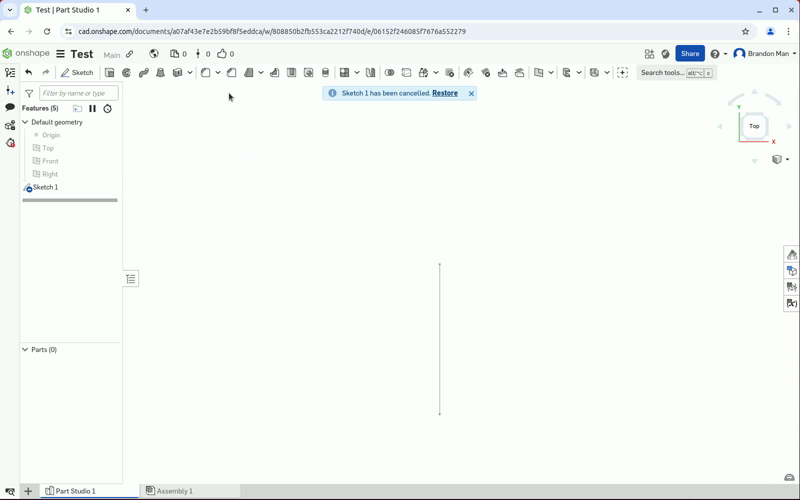
key(shift+s)
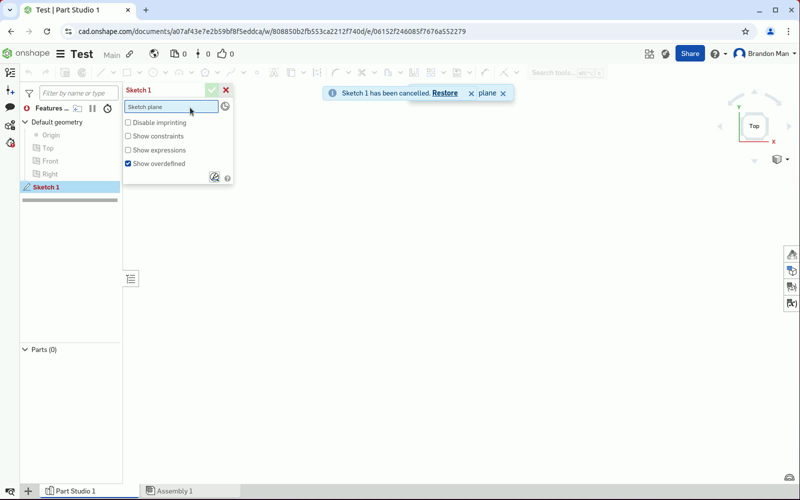
mouse_move(73, 150)
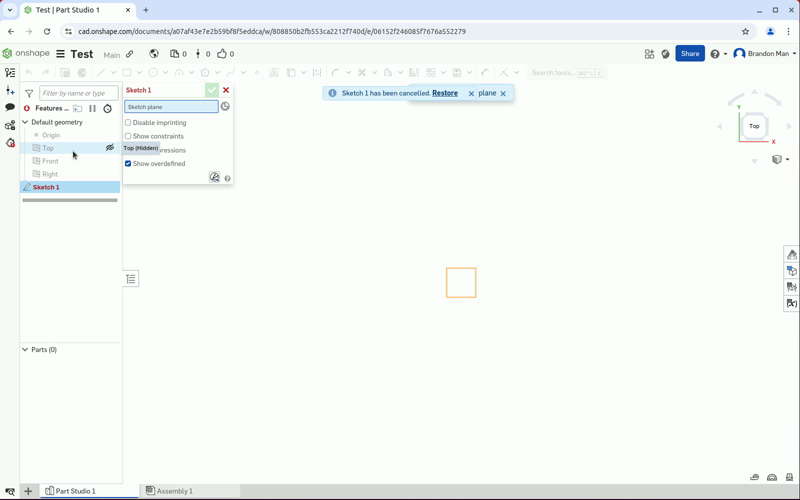
click(73, 150)
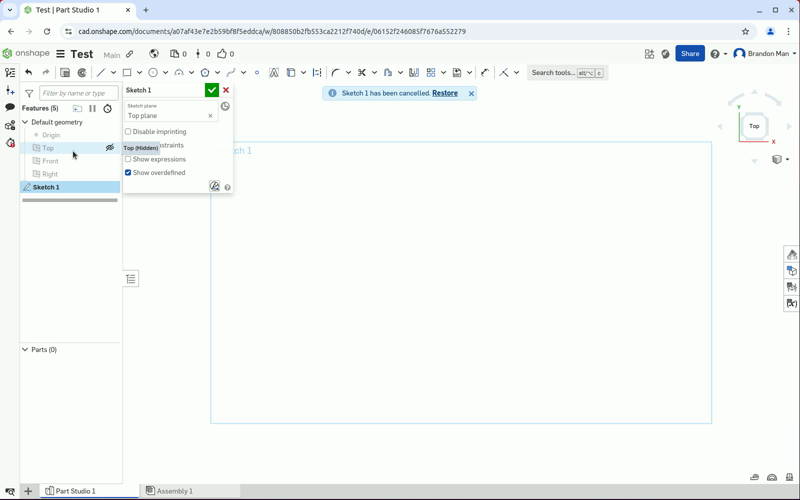
mouse_move(73, 352)
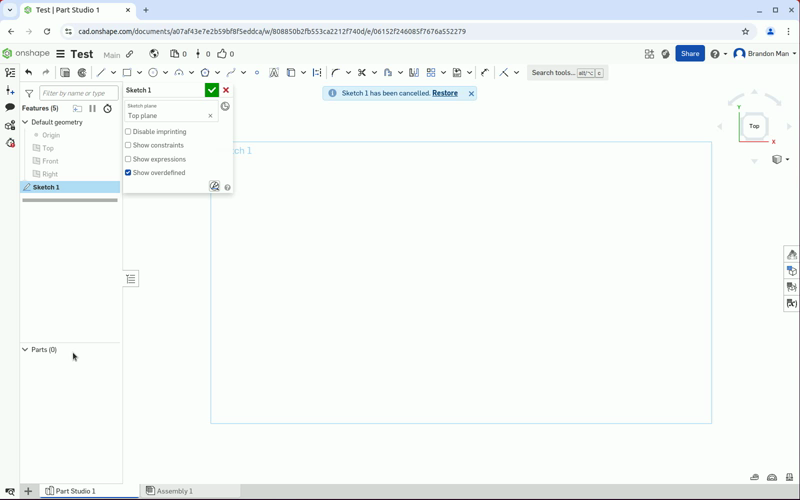
key(y)
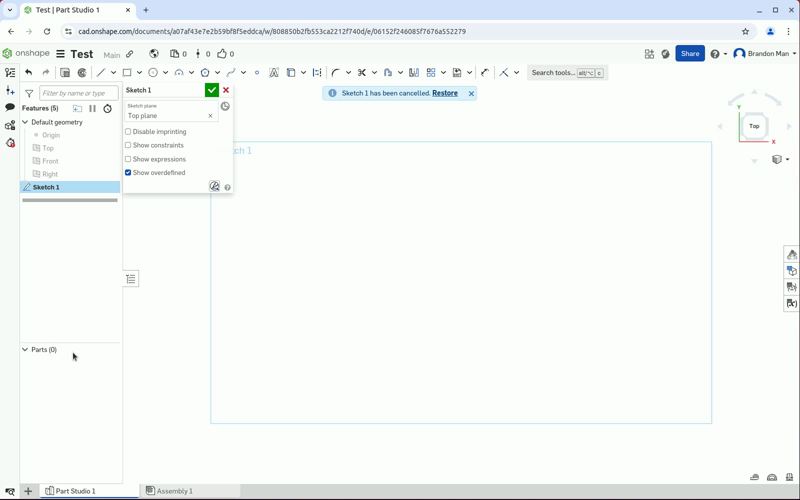
key(l)
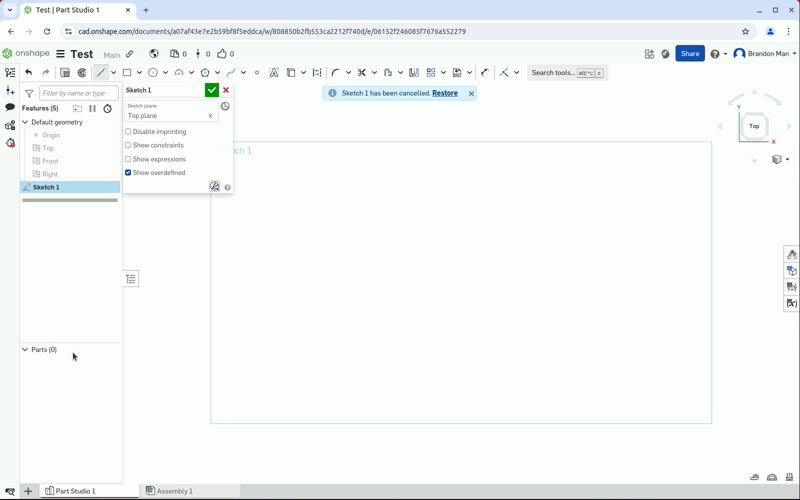
key_down(shift)
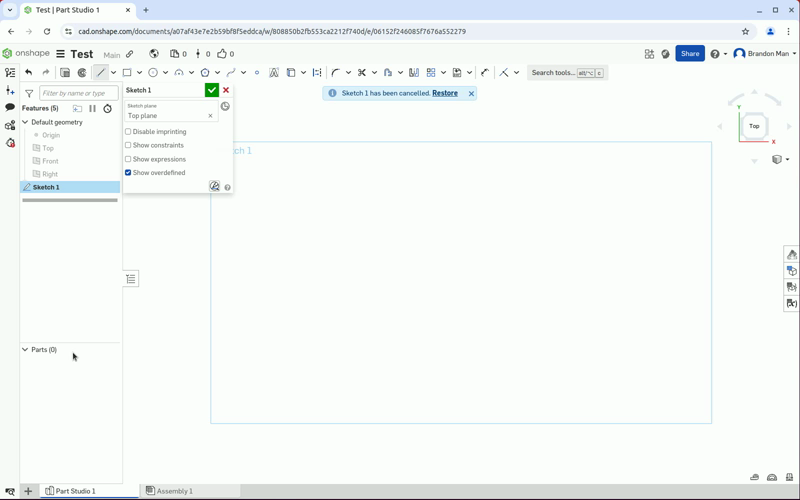
mouse_move(348, 282)
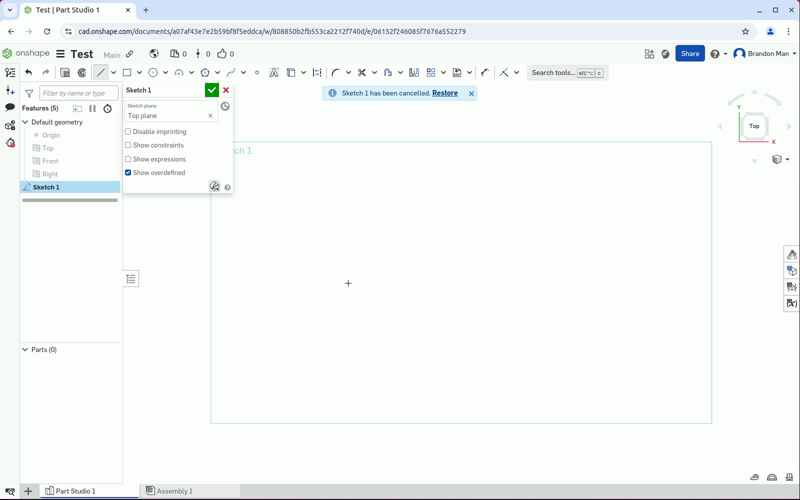
click(348, 282)
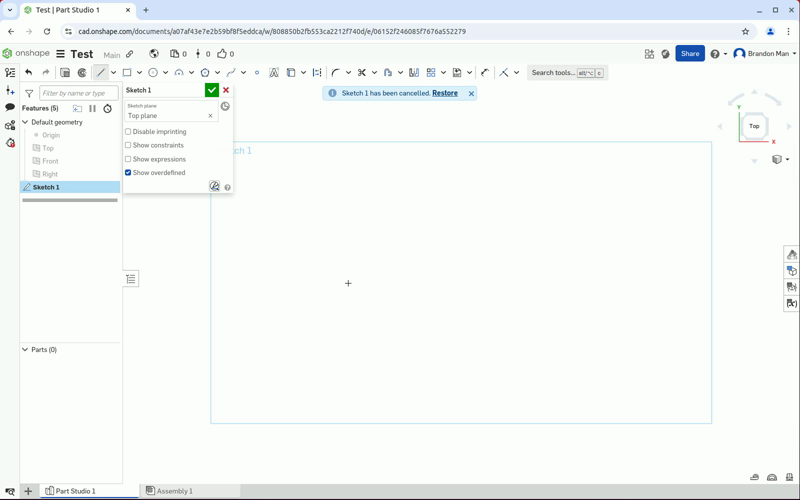
key_up(shift)
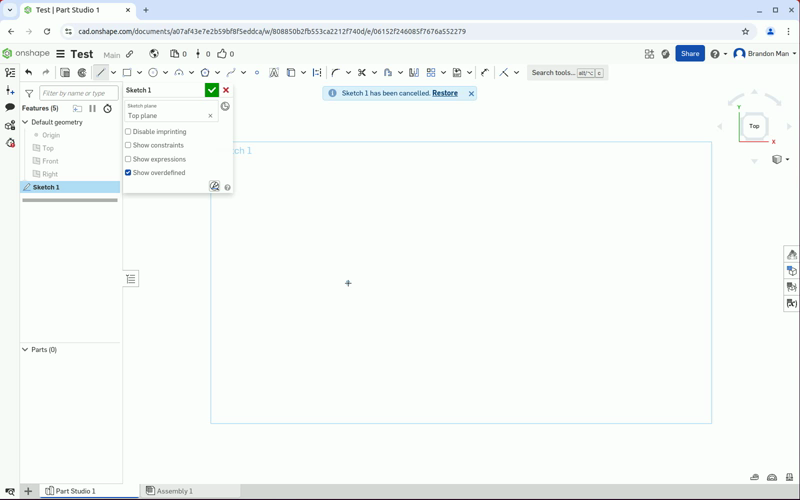
key_down(shift)
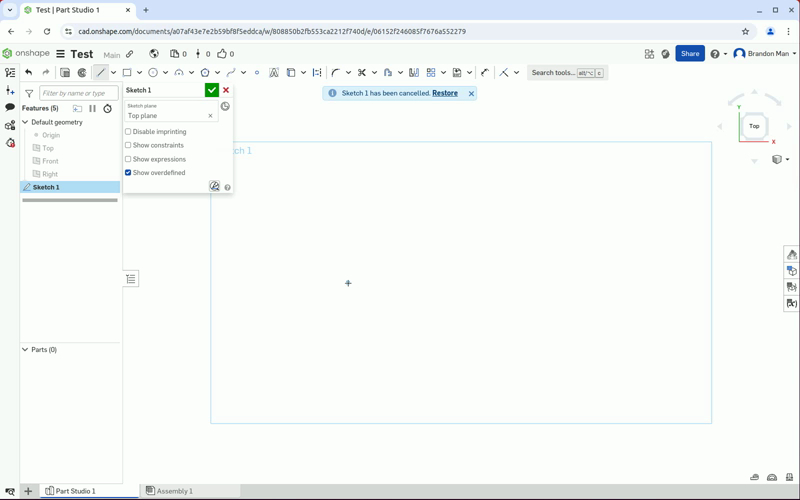
mouse_move(460, 282)
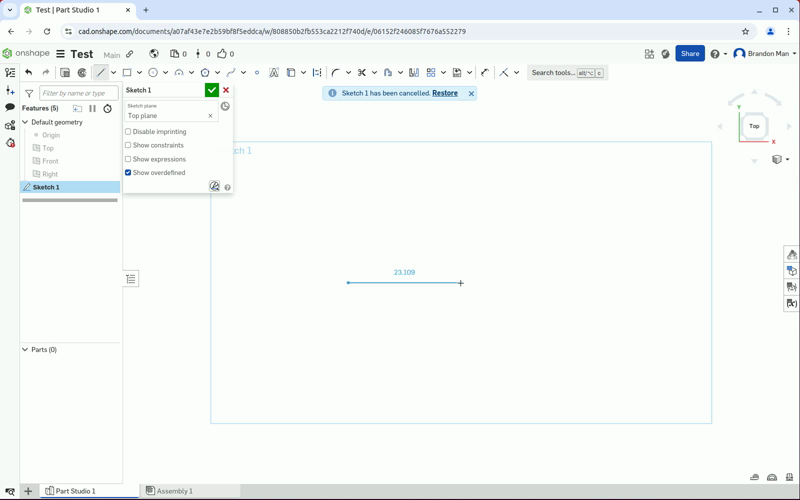
click(460, 282)
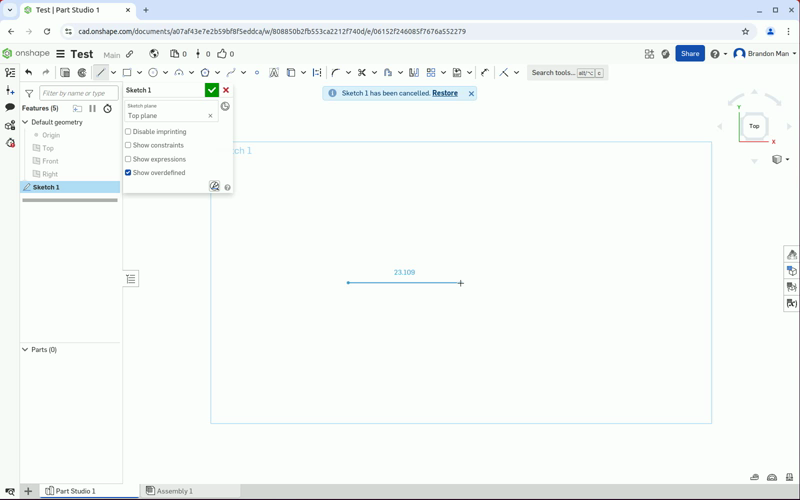
key_up(shift)
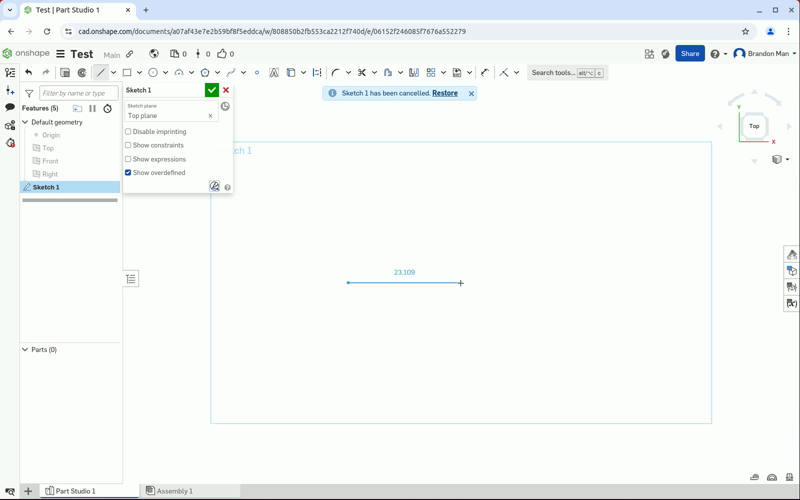
key_down(shift)
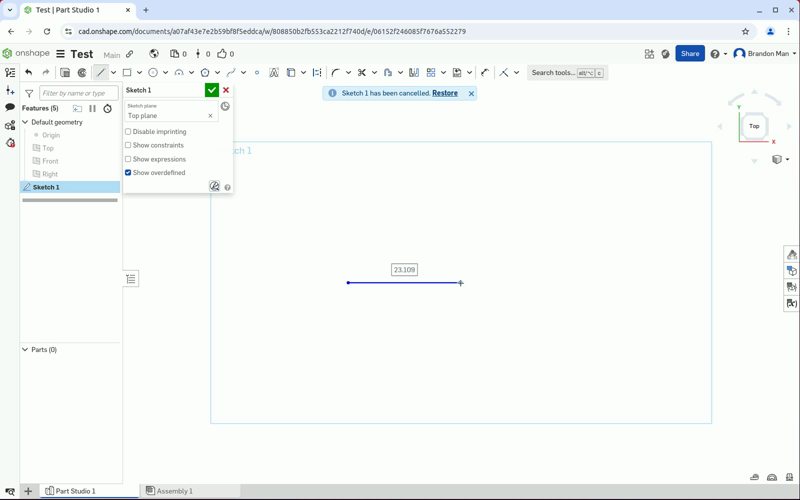
mouse_move(460, 170)
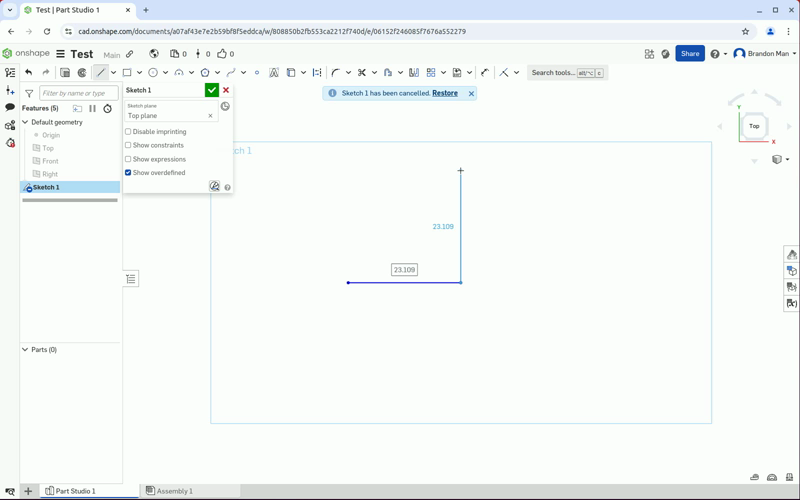
click(460, 170)
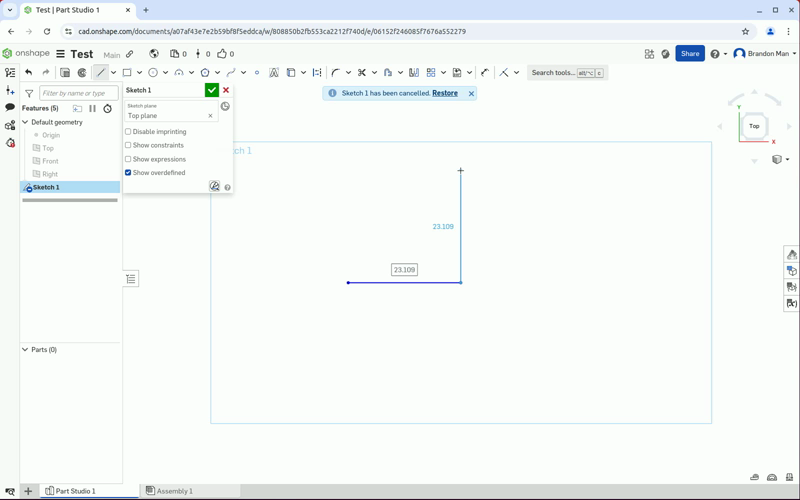
key_up(shift)
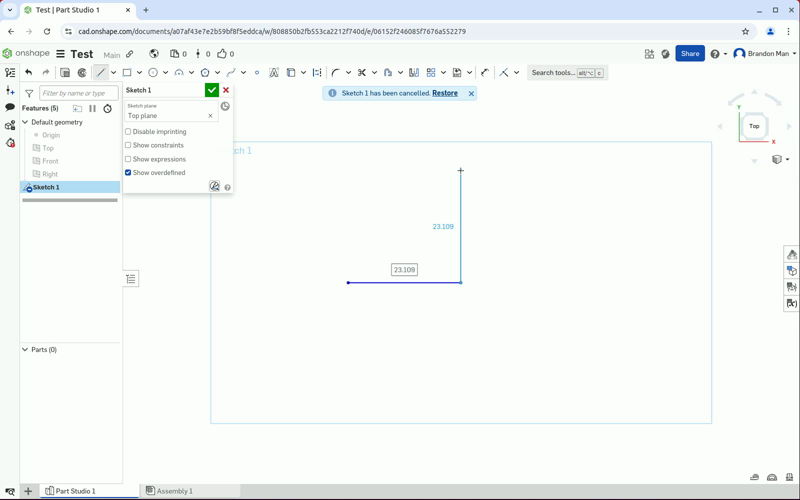
key_down(shift)
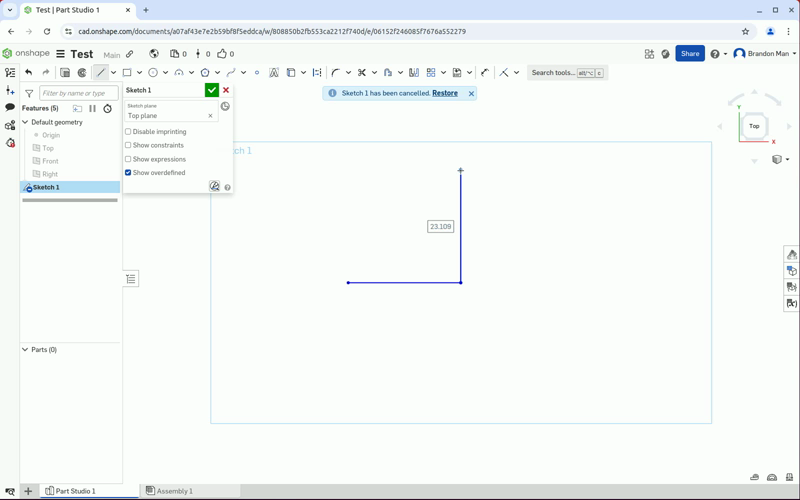
mouse_move(348, 170)
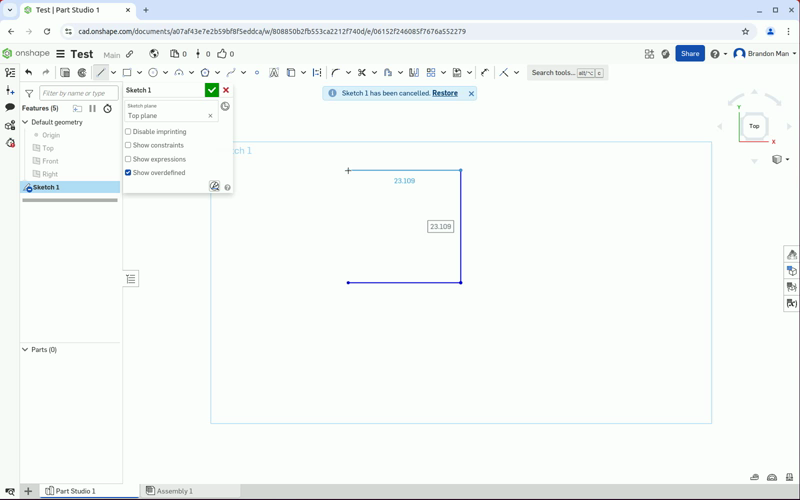
click(348, 170)
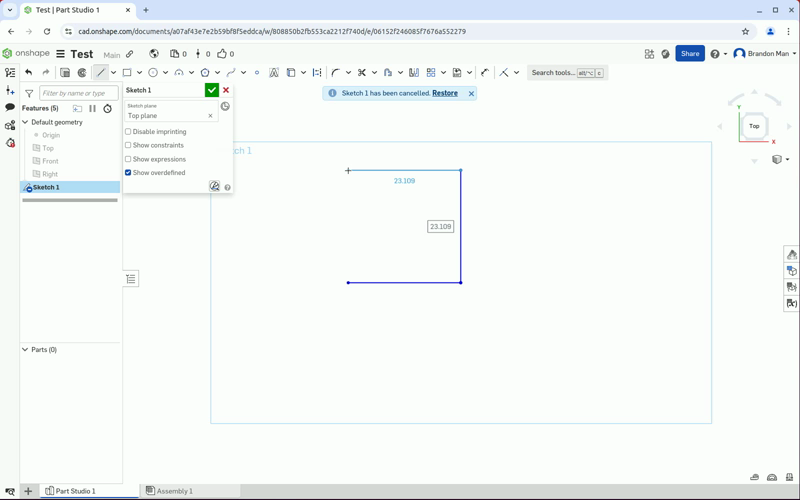
key_up(shift)
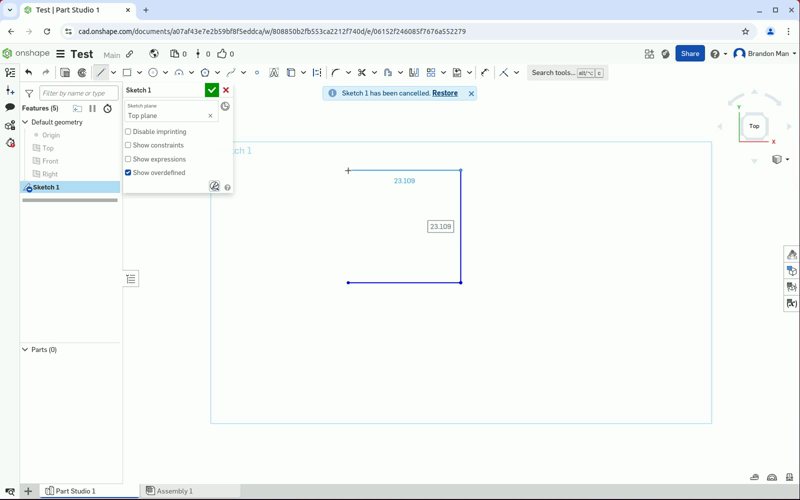
key_down(shift)
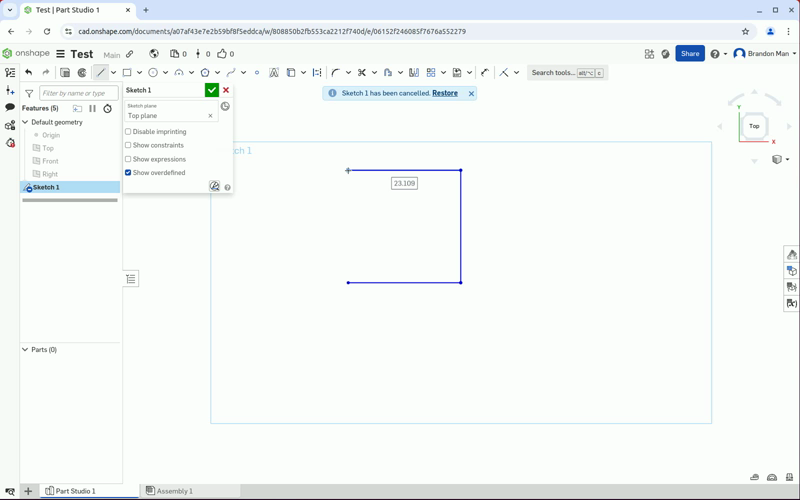
mouse_move(348, 282)
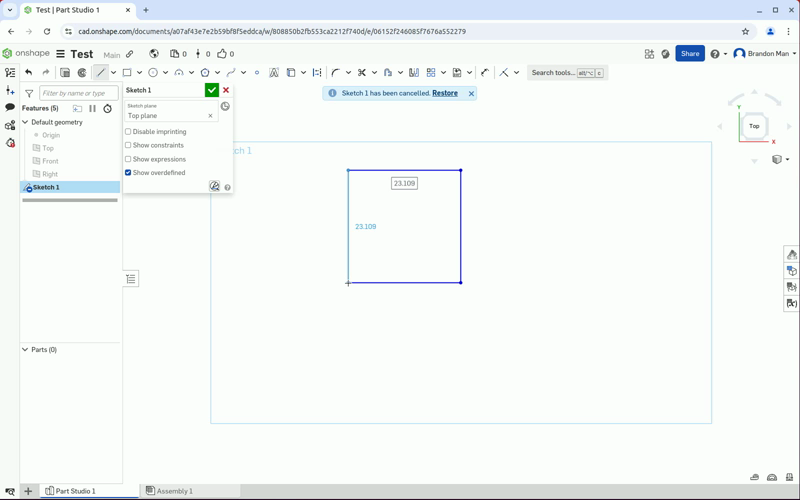
key_up(shift)
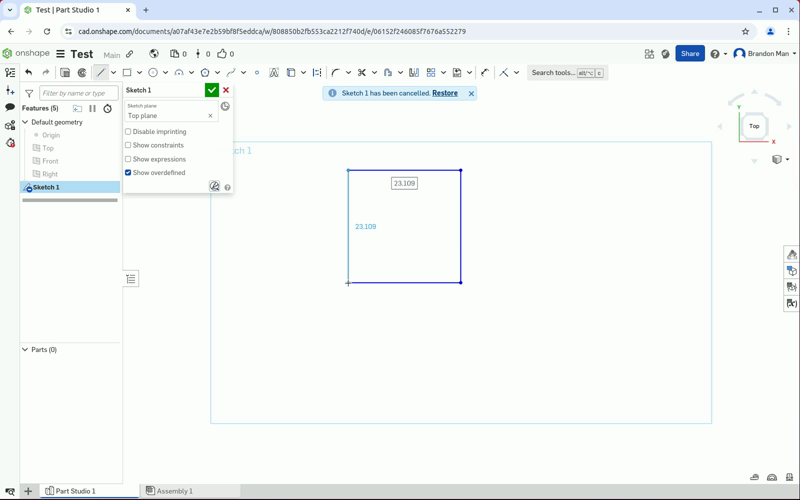
click(348, 282)
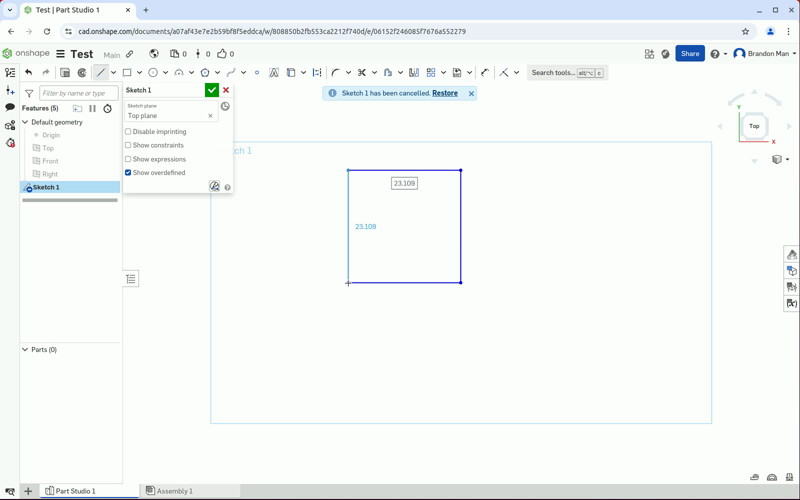
key(esc)
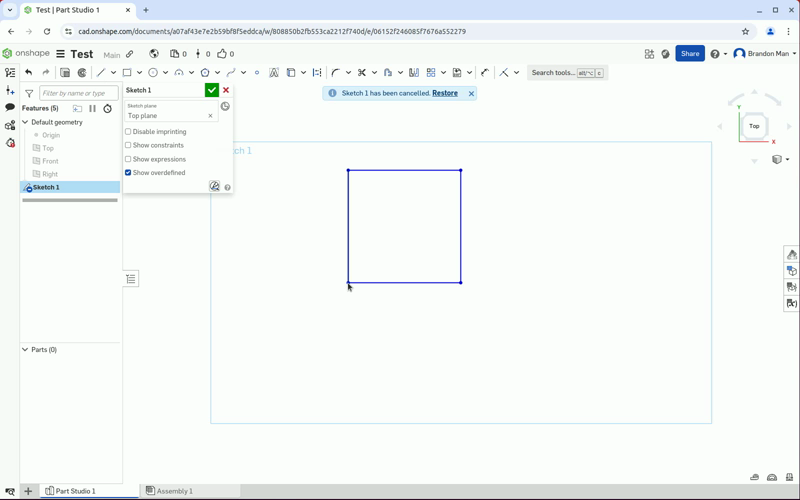
mouse_move(412, 205)
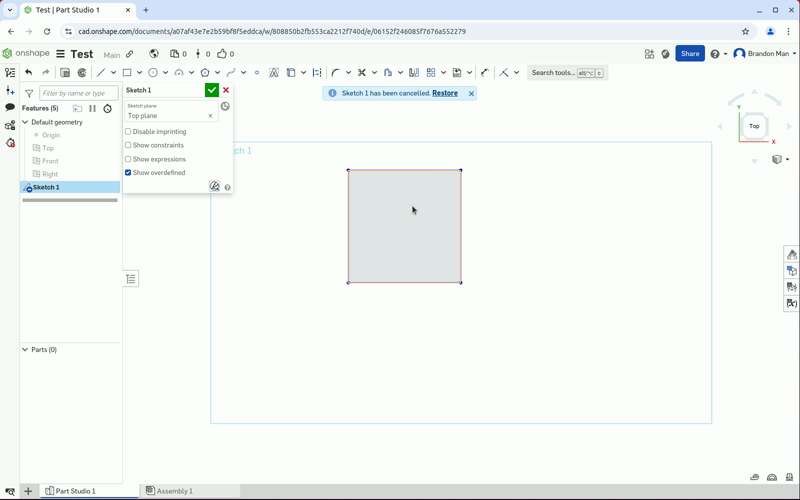
click(412, 205)
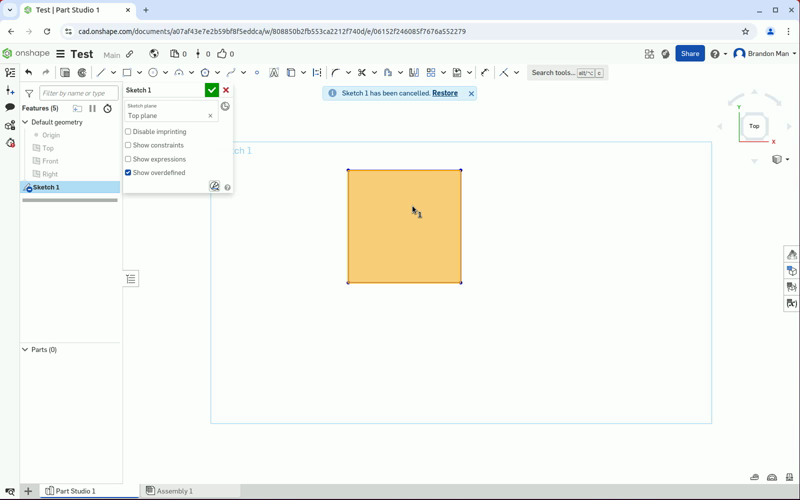
mouse_move(73, 352)
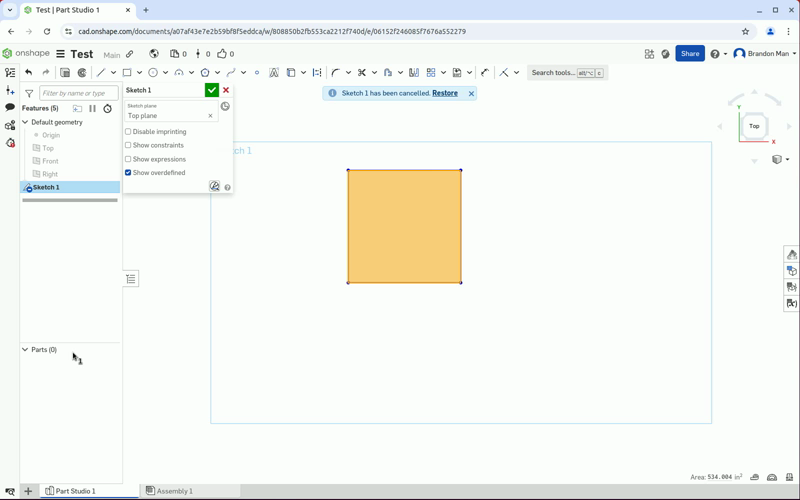
key(shift+y)
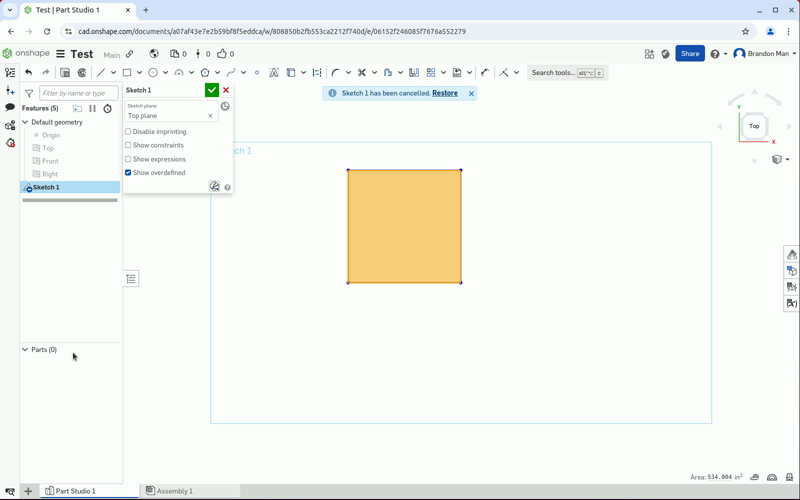
key(shift+e)
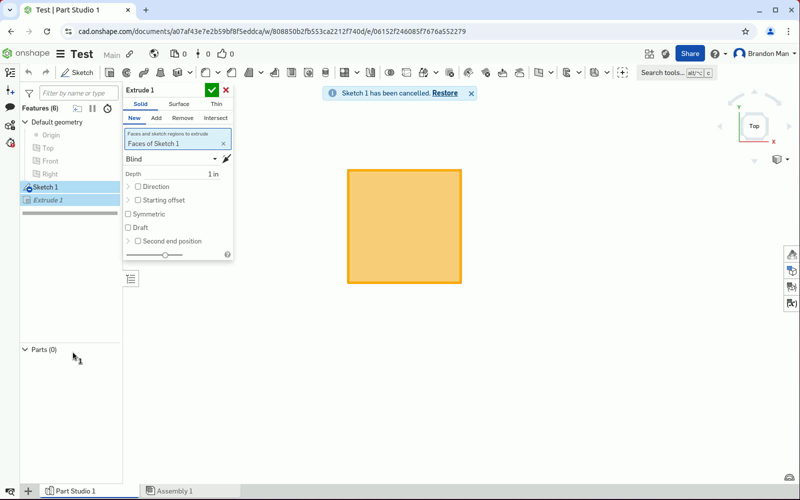
mouse_move(143, 106)
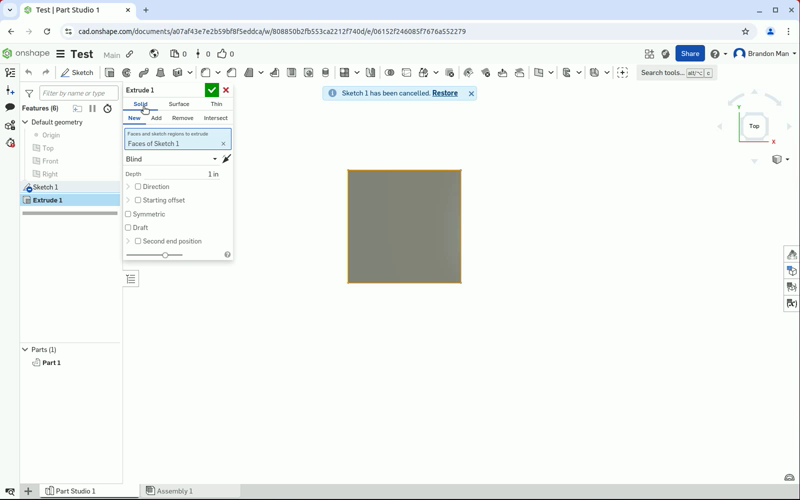
click(143, 106)
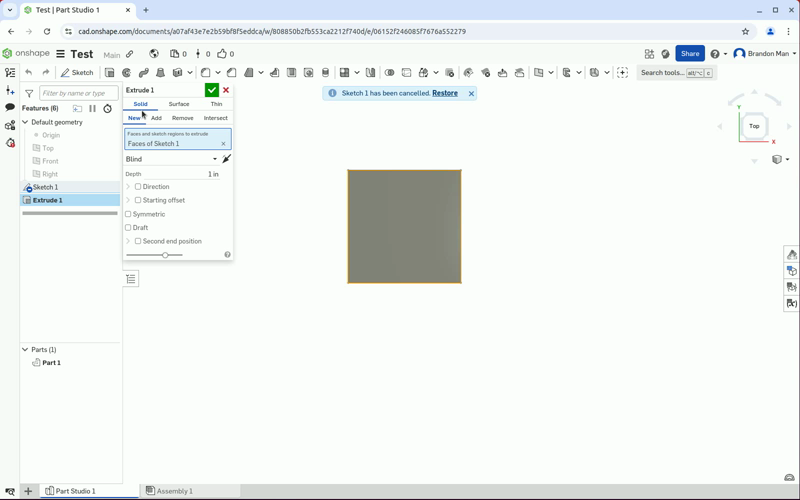
mouse_move(137, 120)
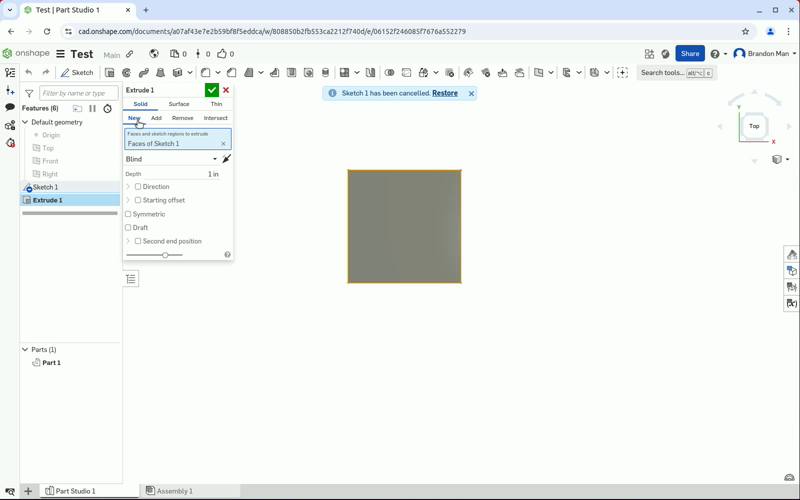
click(137, 120)
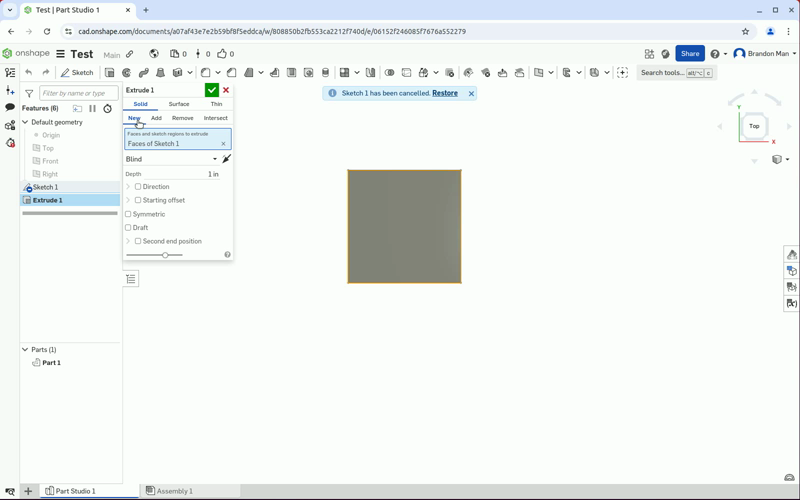
key(tab, 4)
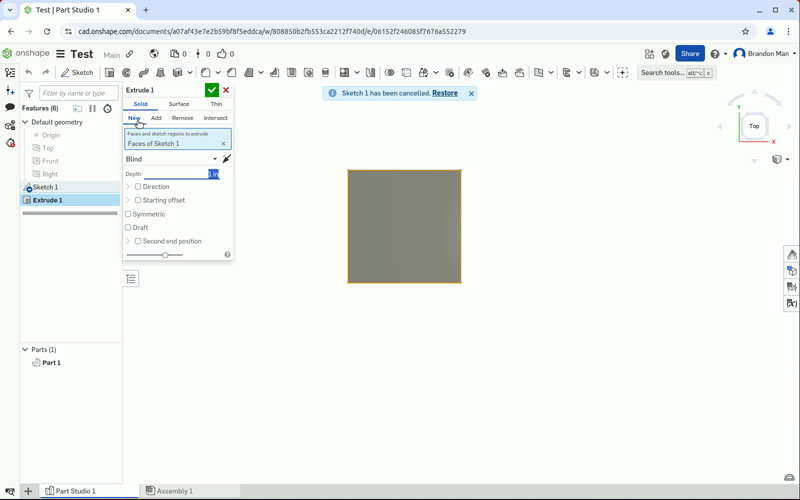
text(23.108)
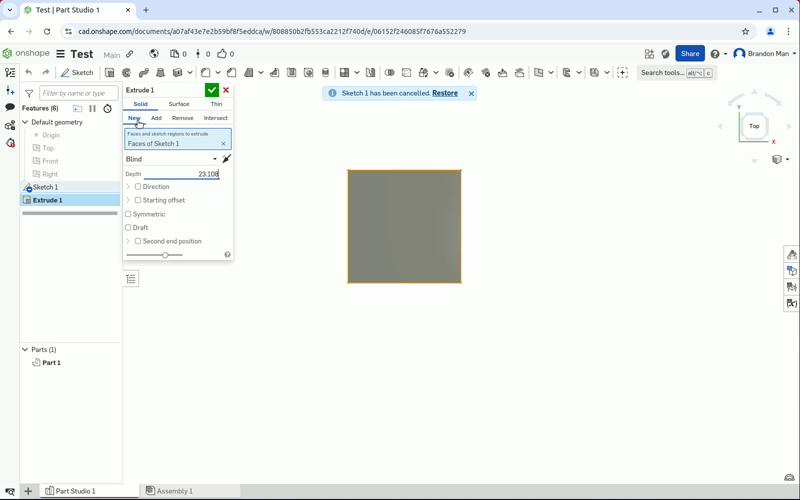
key(enter)
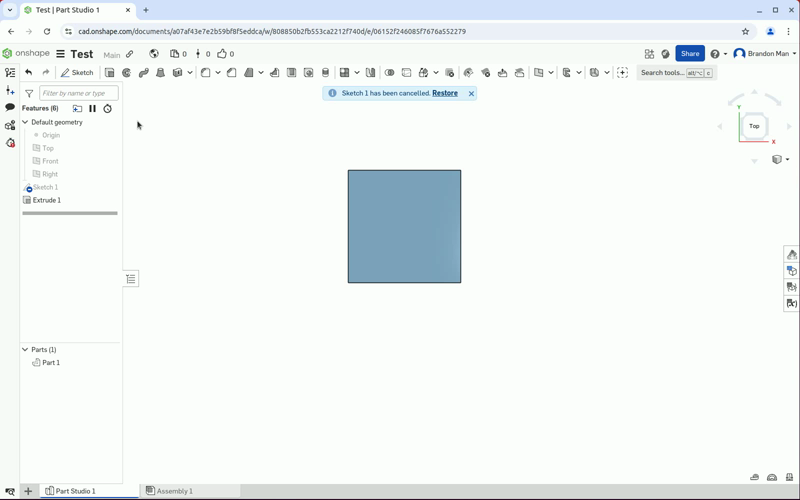
key(shift+h)
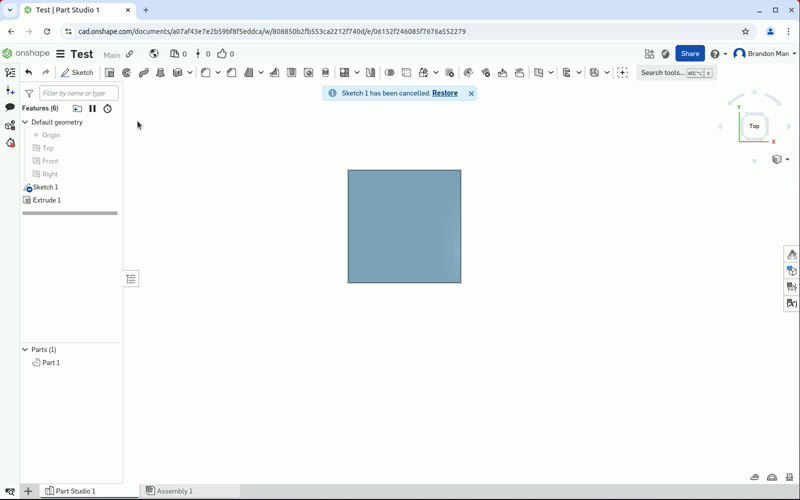
key(shift+h)
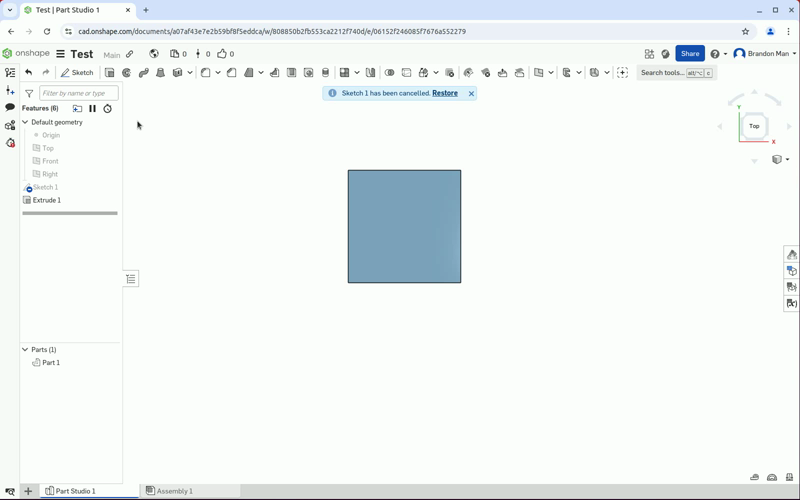
mouse_move(73, 189)
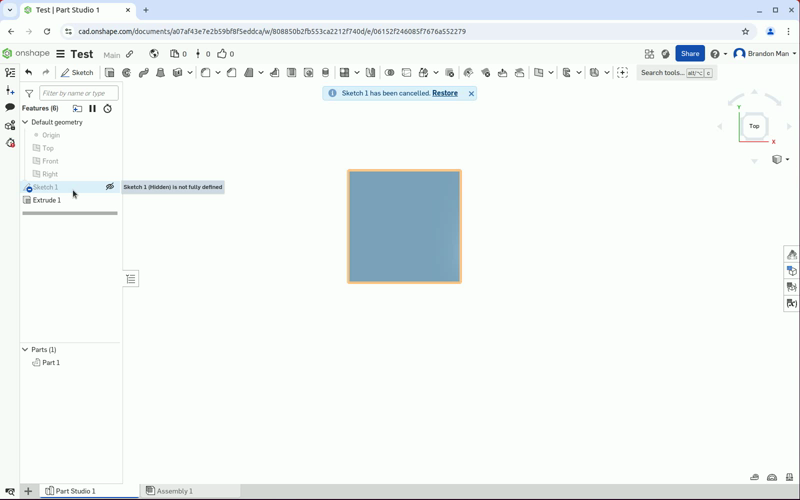
click(73, 189)
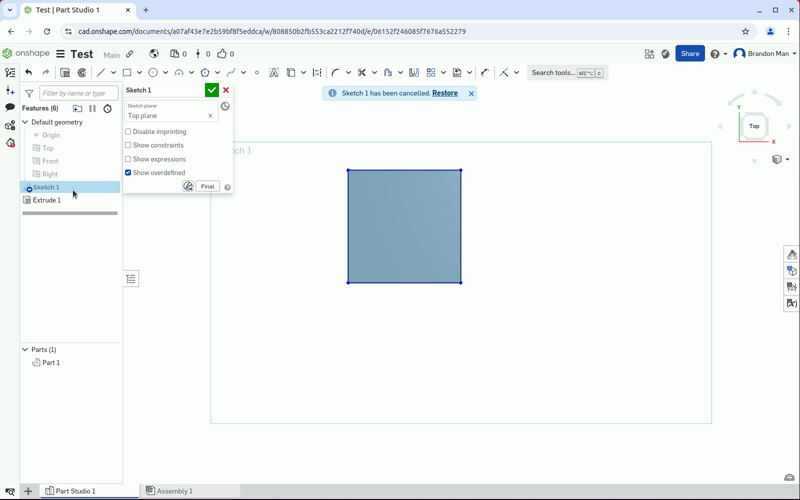
mouse_move(229, 92)
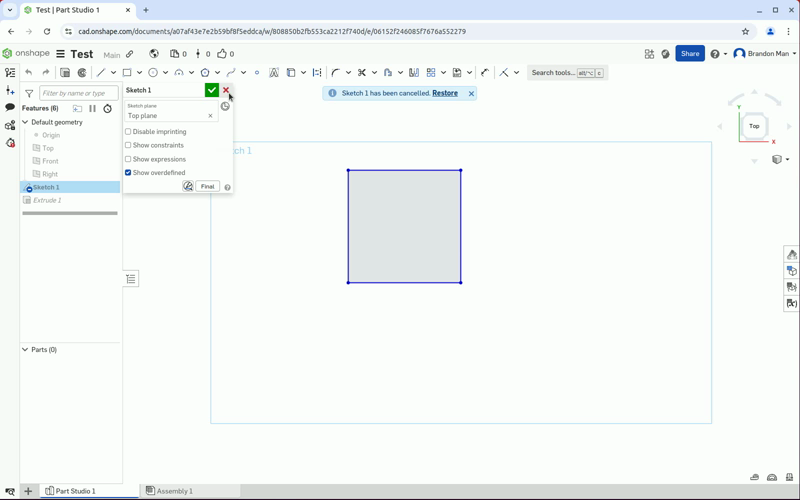
click(229, 92)
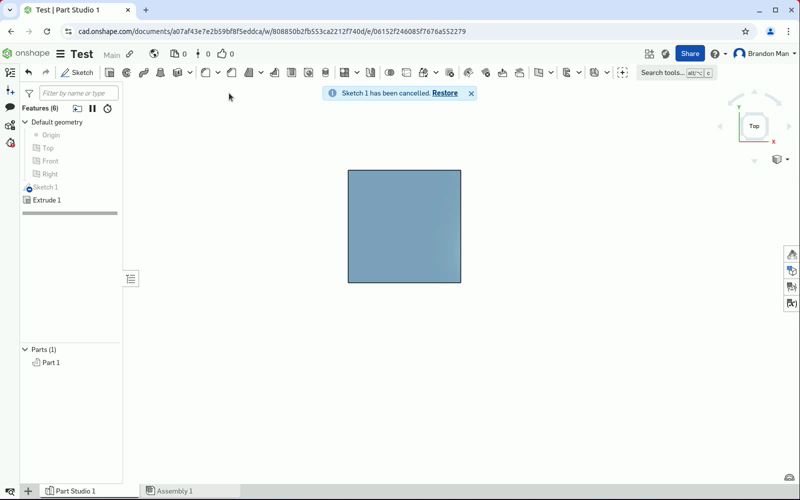
mouse_move(73, 352)
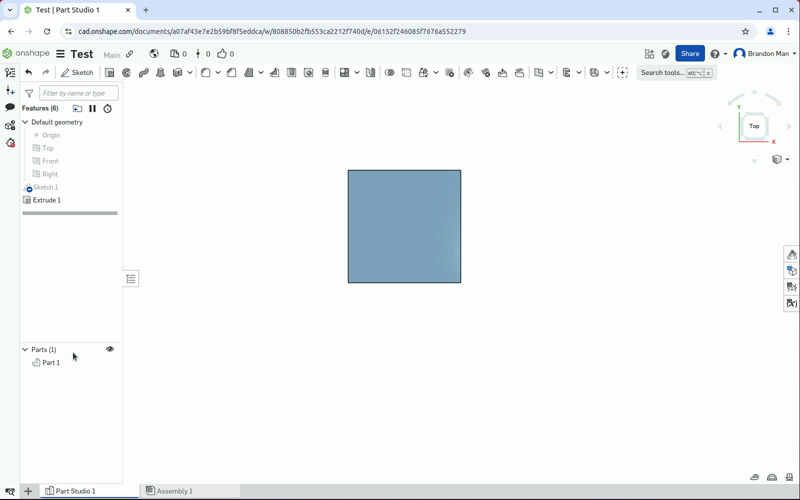
key(y)
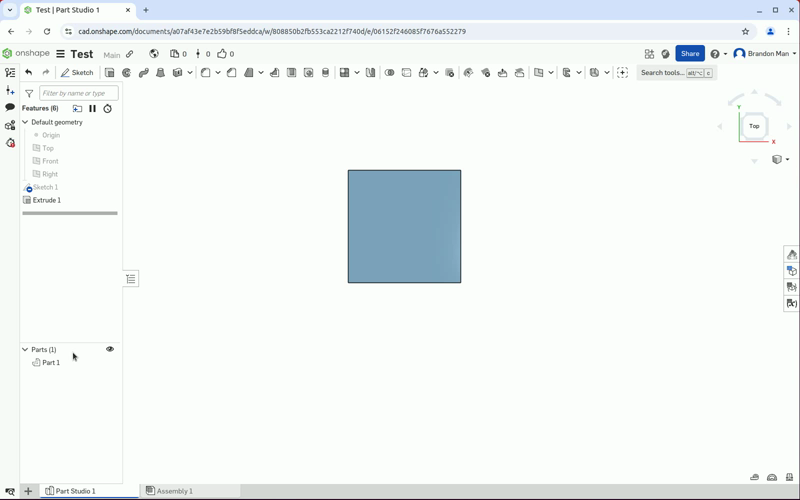
key(shift+p)
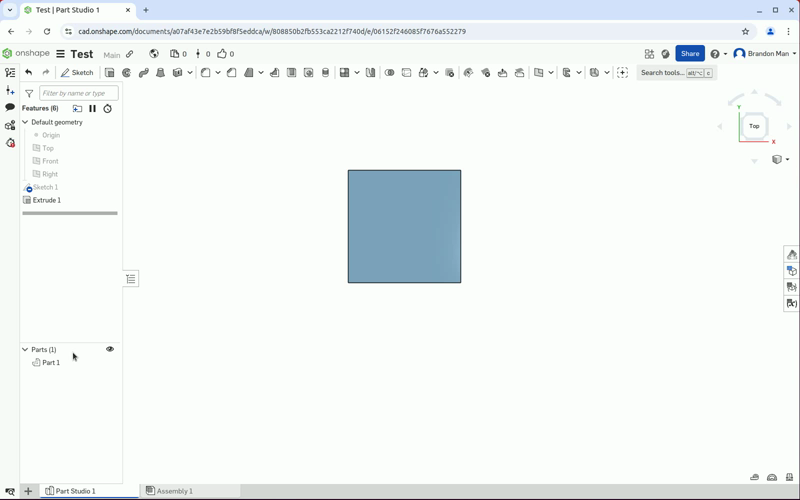
key(space)
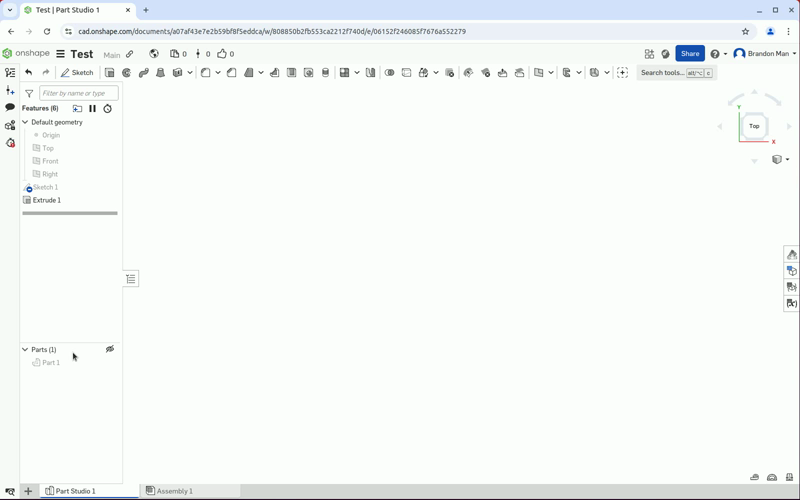
key_down(shift)
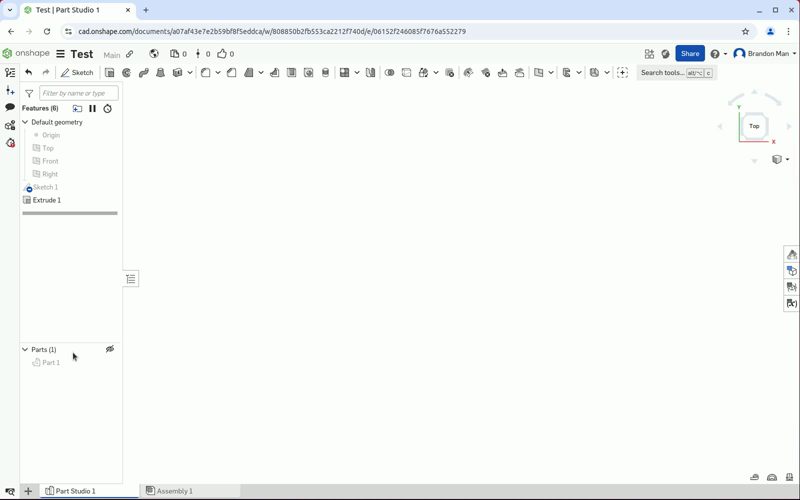
key(up)
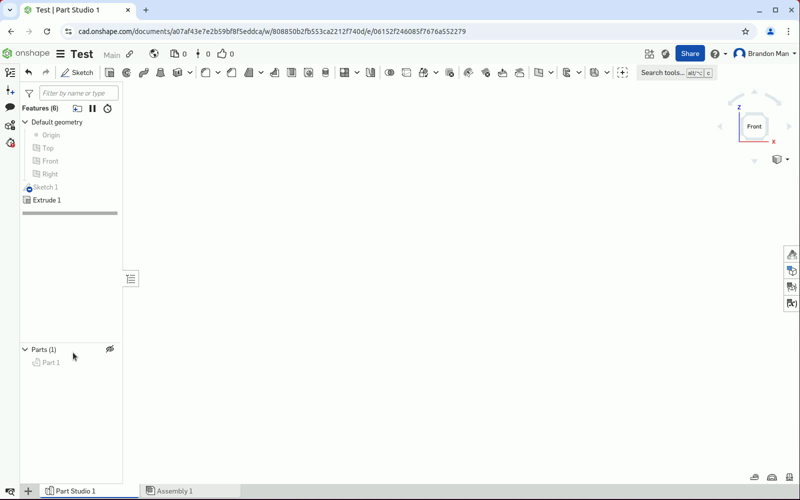
key_up(shift)
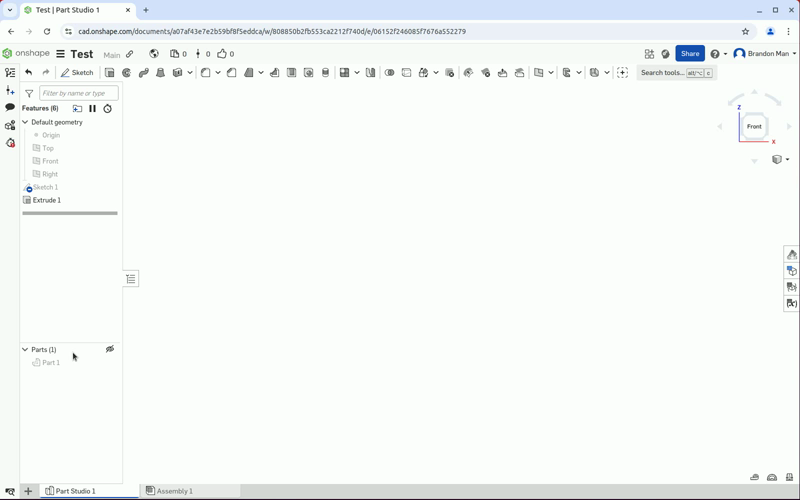
mouse_move(73, 352)
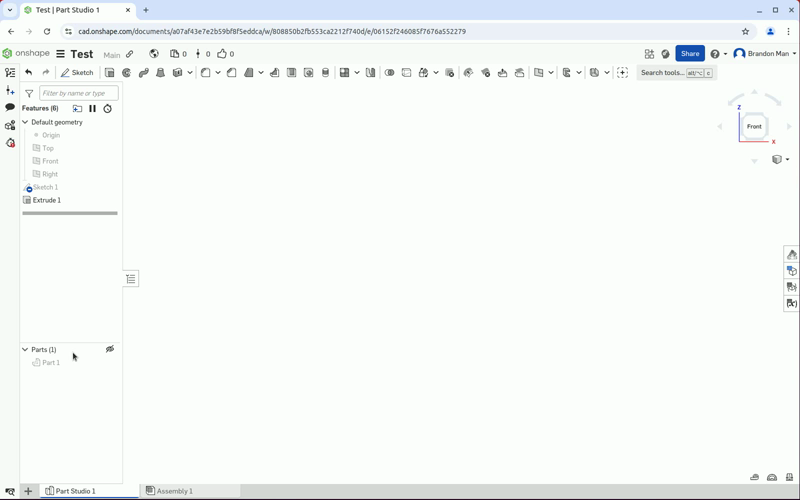
key(shift+y)
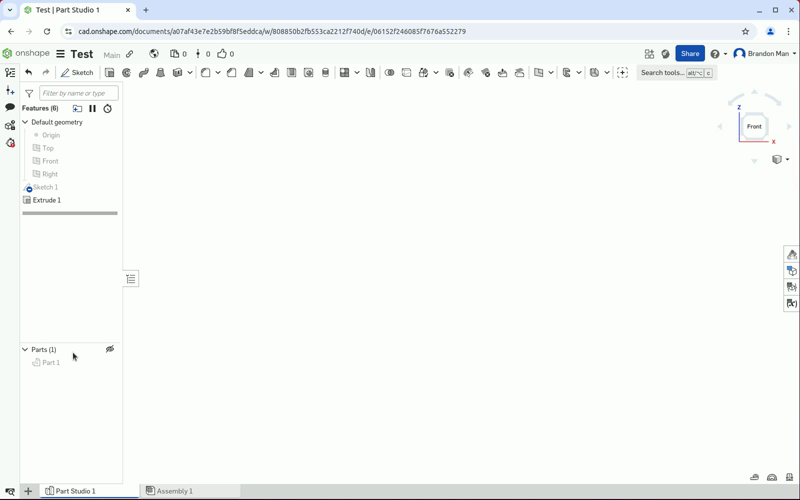
key(shift+s)
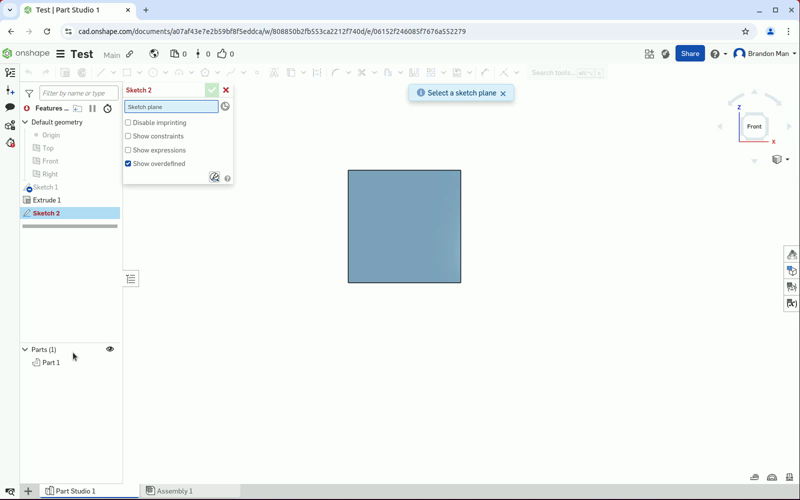
mouse_move(73, 163)
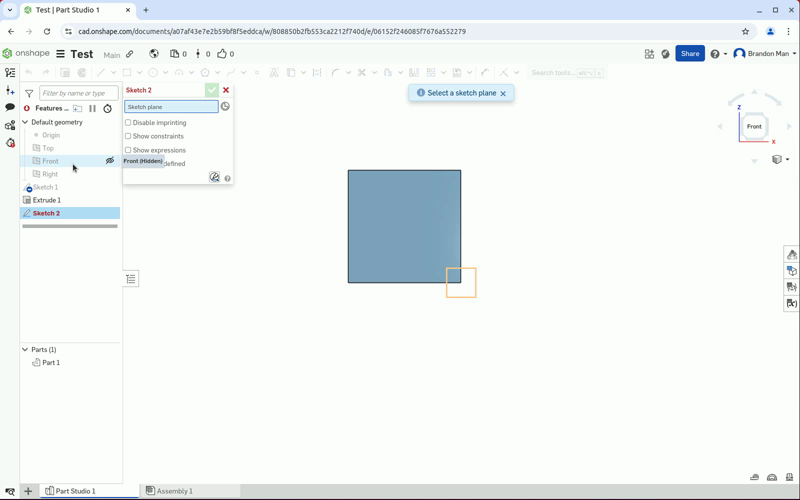
click(73, 163)
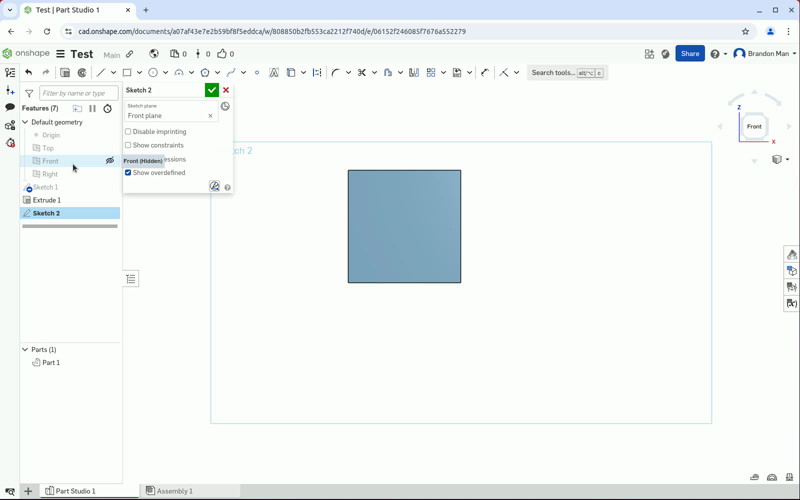
mouse_move(73, 352)
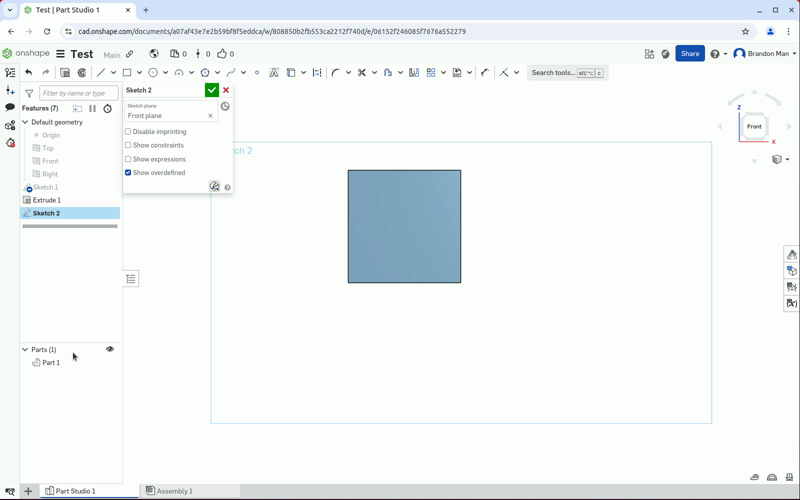
key(y)
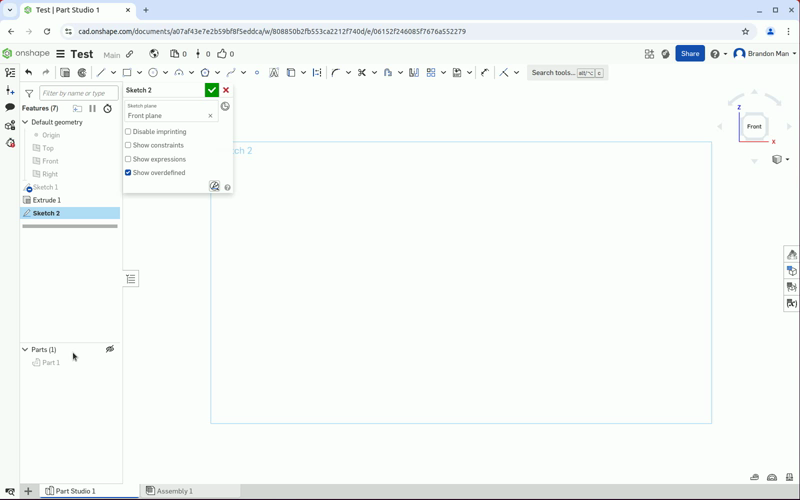
key(l)
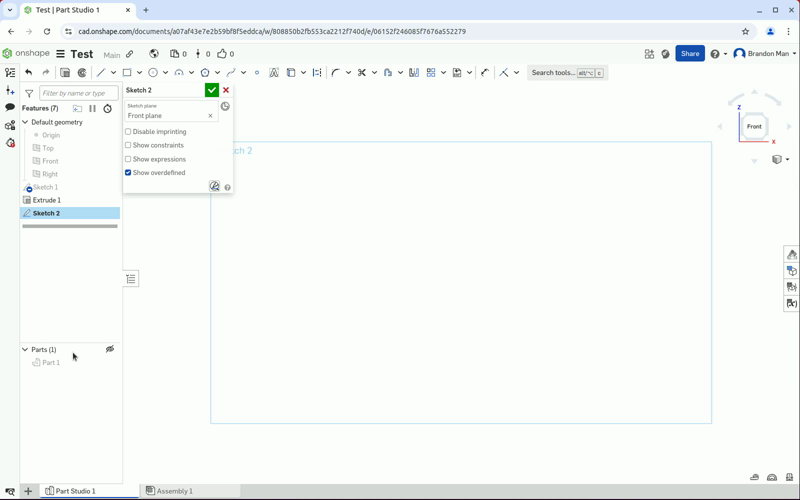
key_down(shift)
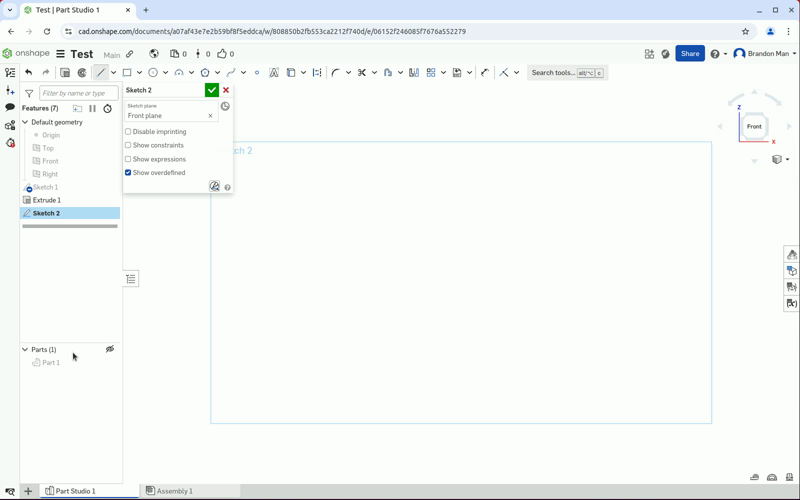
mouse_move(384, 249)
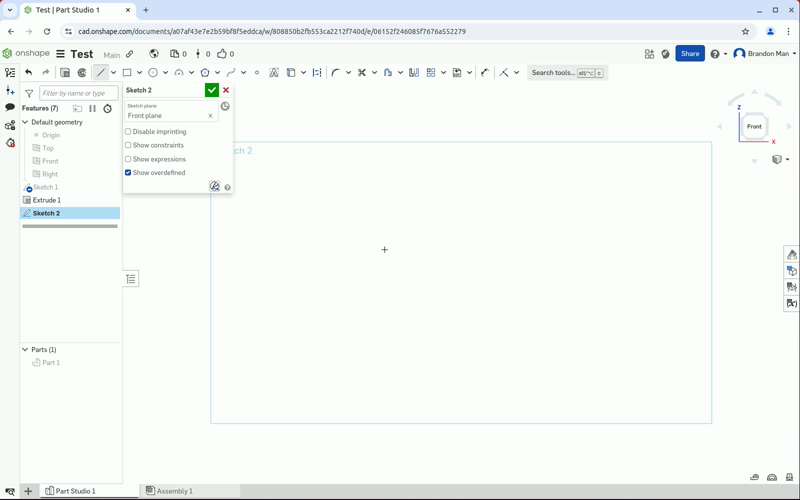
click(384, 249)
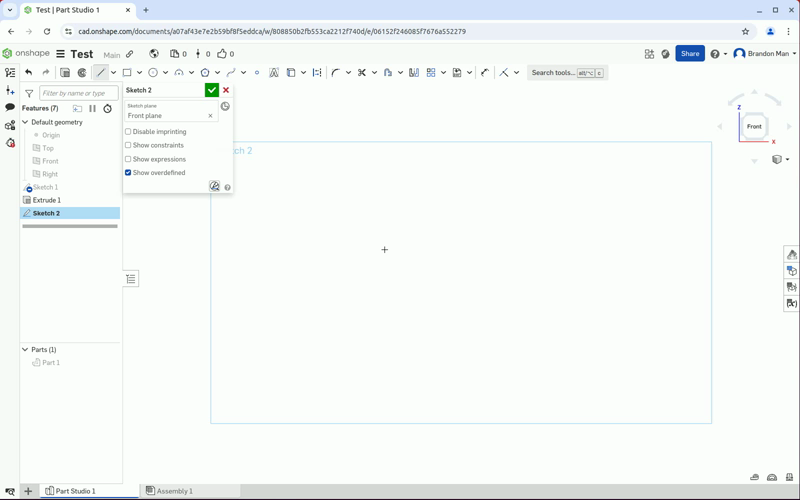
key_up(shift)
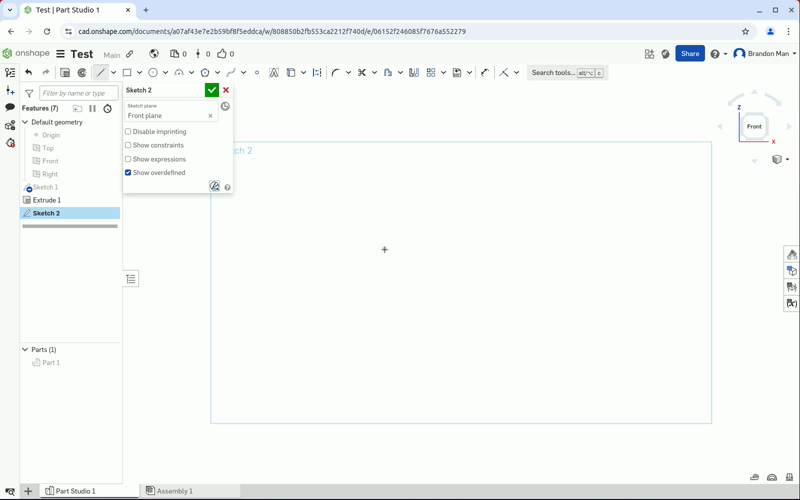
key_down(shift)
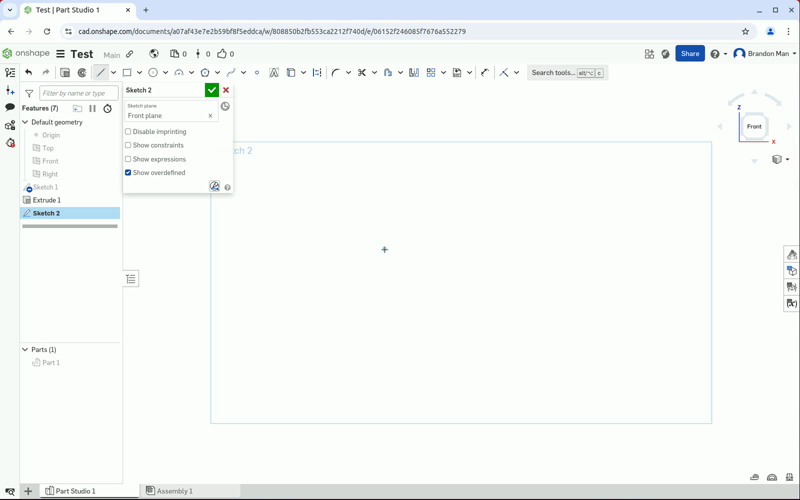
mouse_move(414, 249)
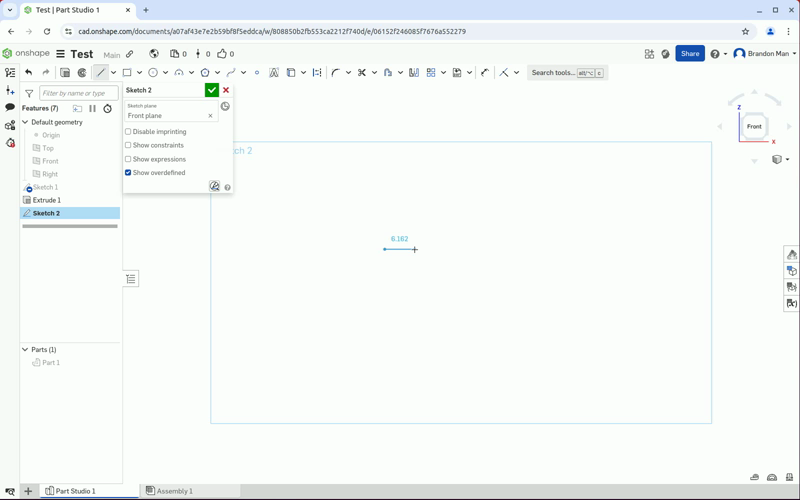
mouse_move(422, 249)
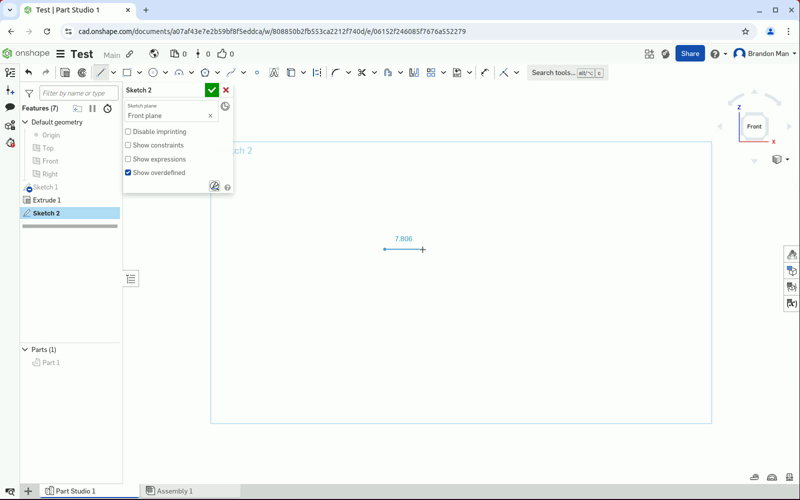
click(422, 249)
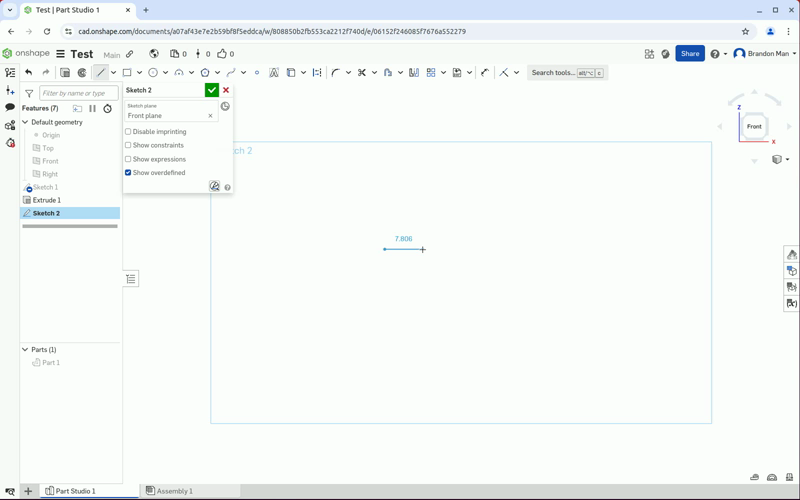
key_up(shift)
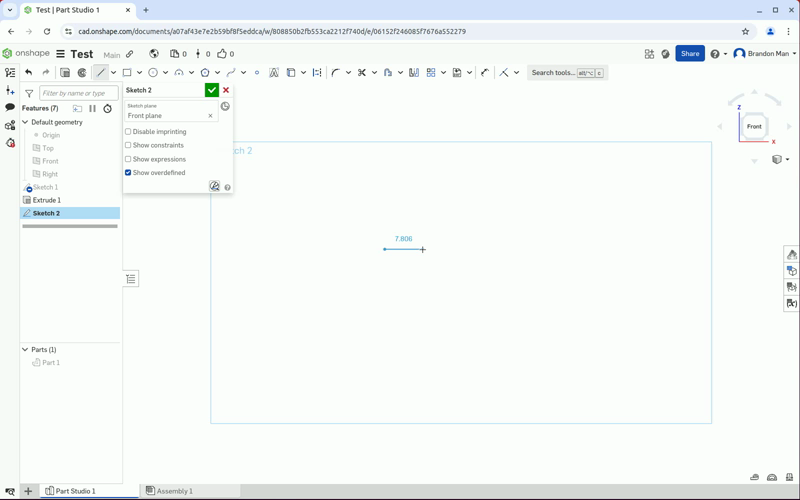
key_down(shift)
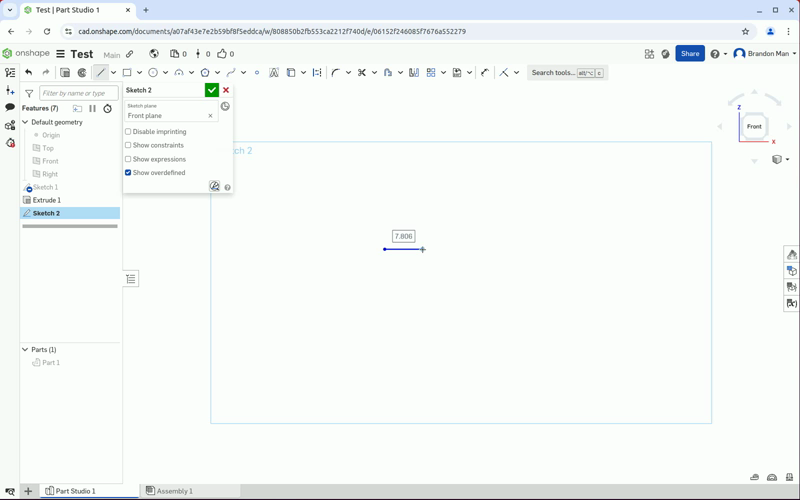
mouse_move(422, 170)
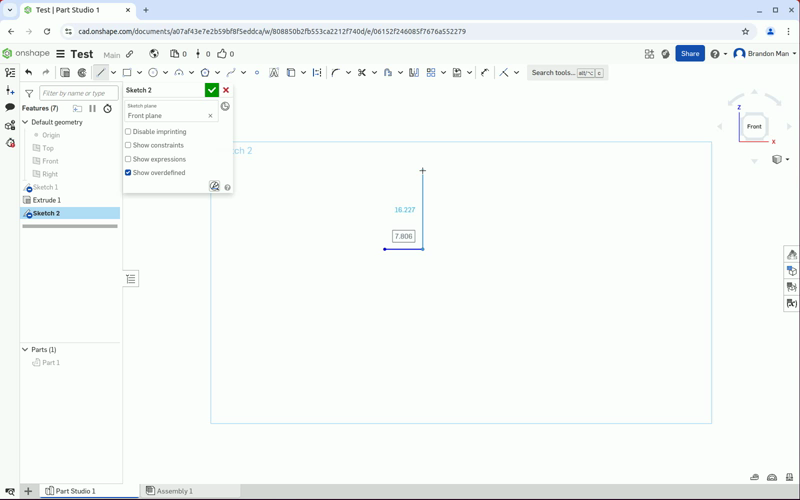
click(422, 170)
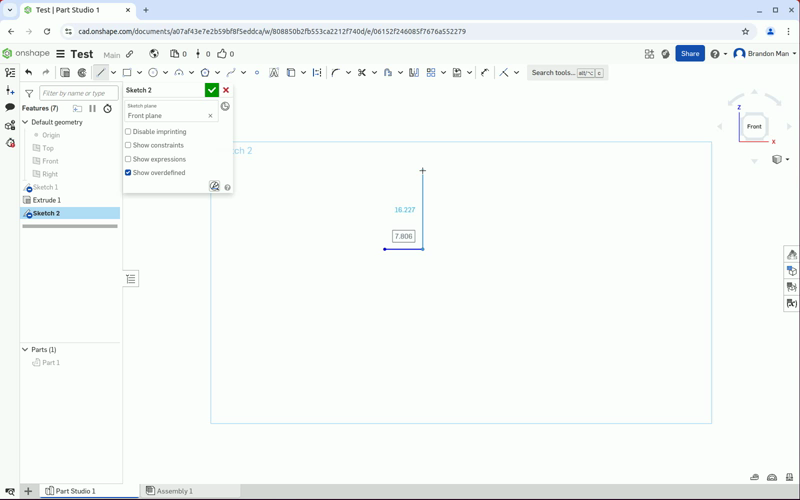
key_up(shift)
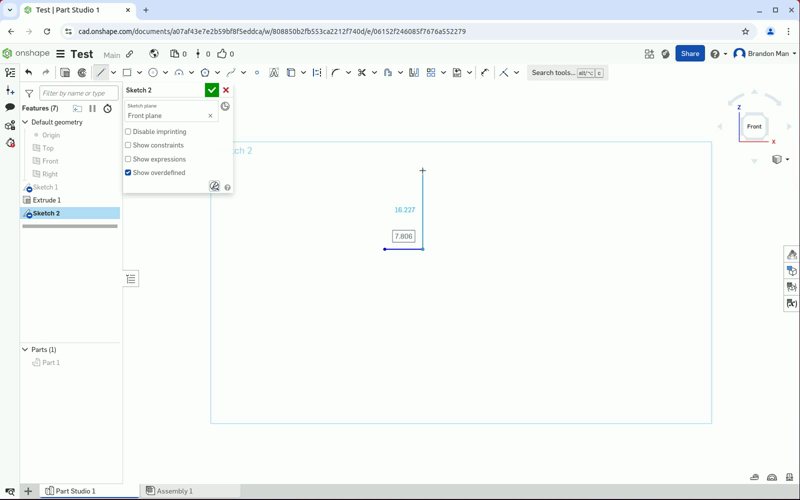
key_down(shift)
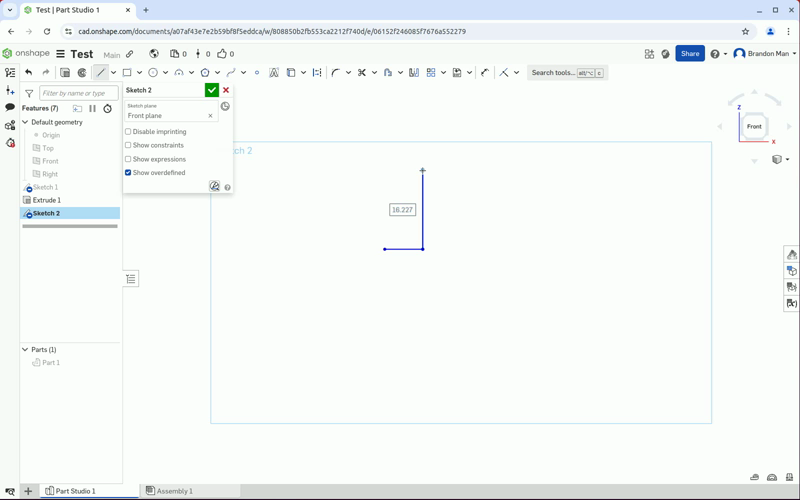
mouse_move(452, 170)
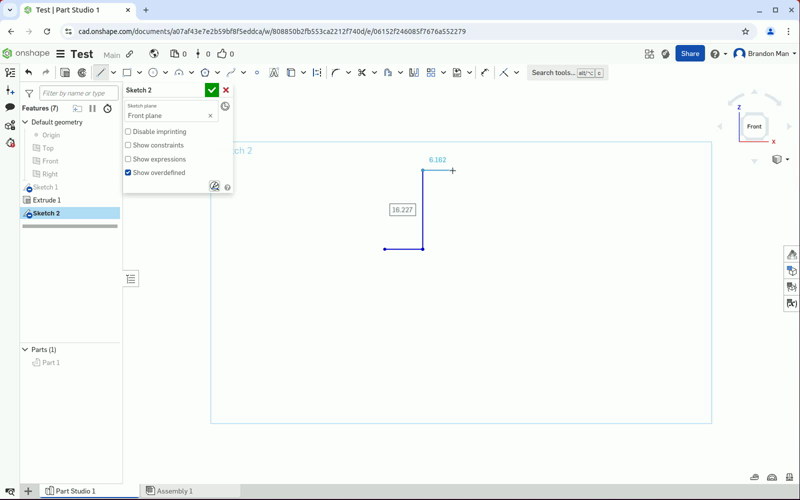
mouse_move(384, 170)
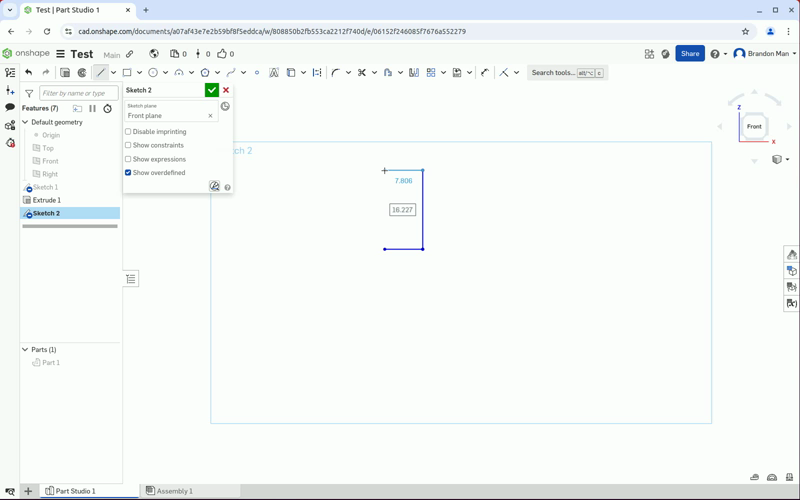
click(384, 170)
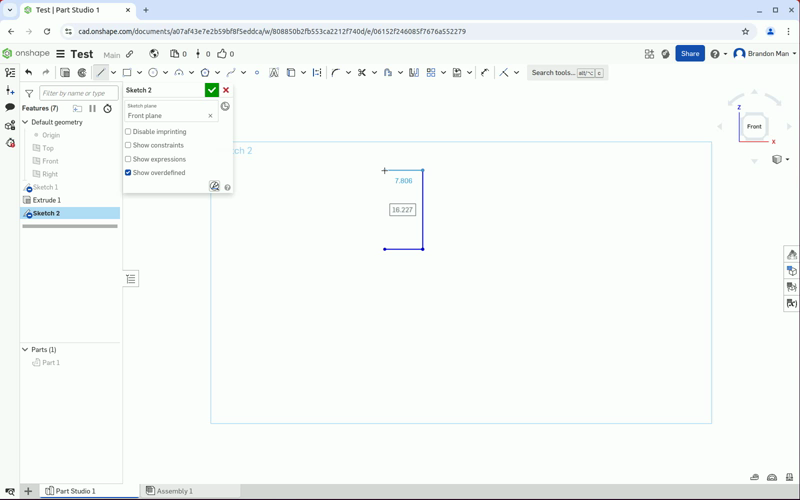
key_up(shift)
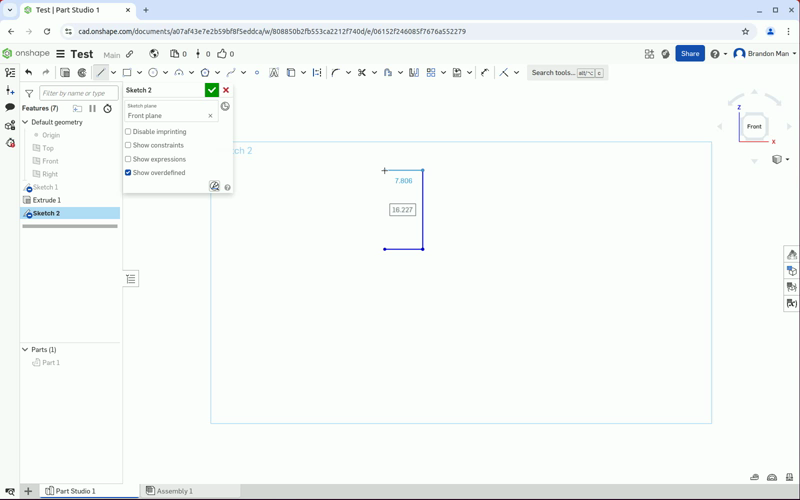
key_down(shift)
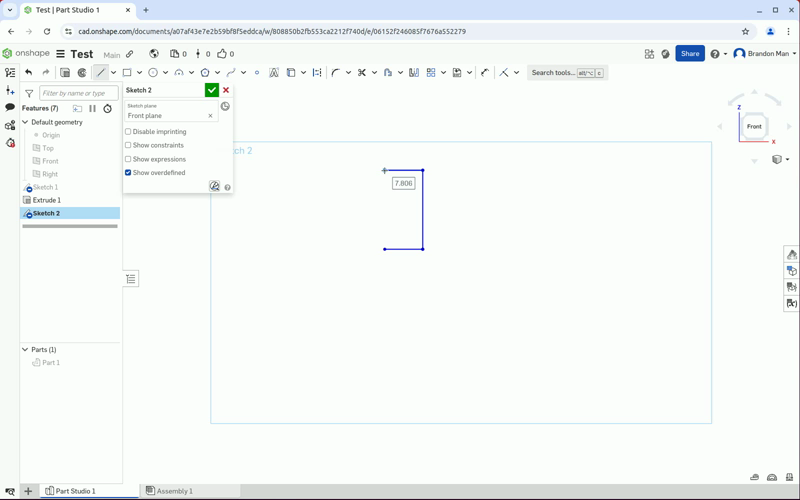
mouse_move(384, 249)
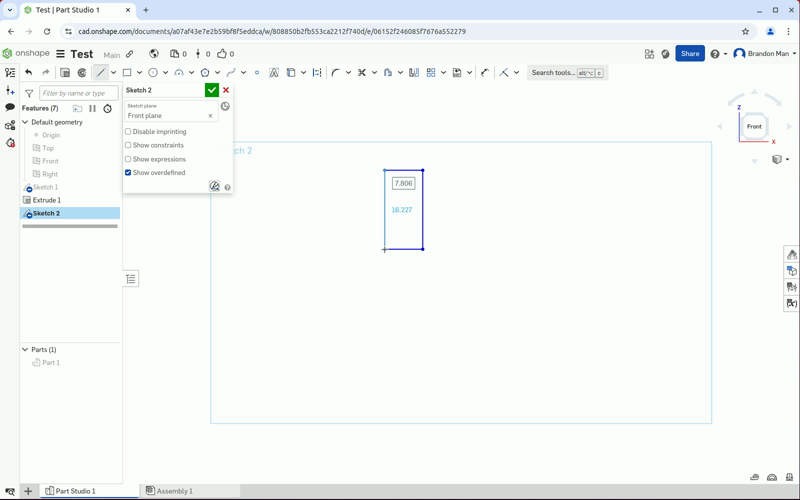
key_up(shift)
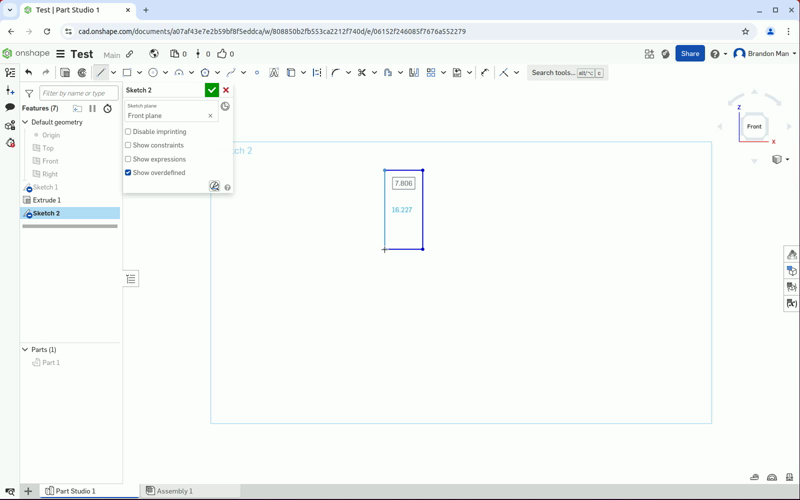
click(384, 249)
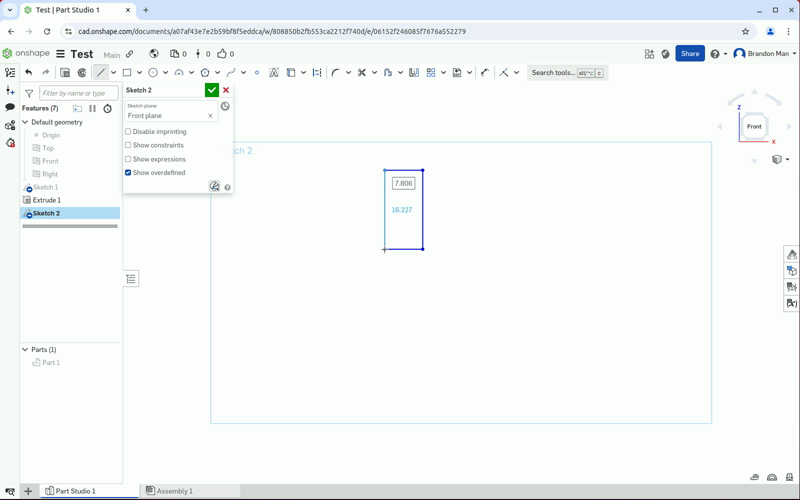
key(esc)
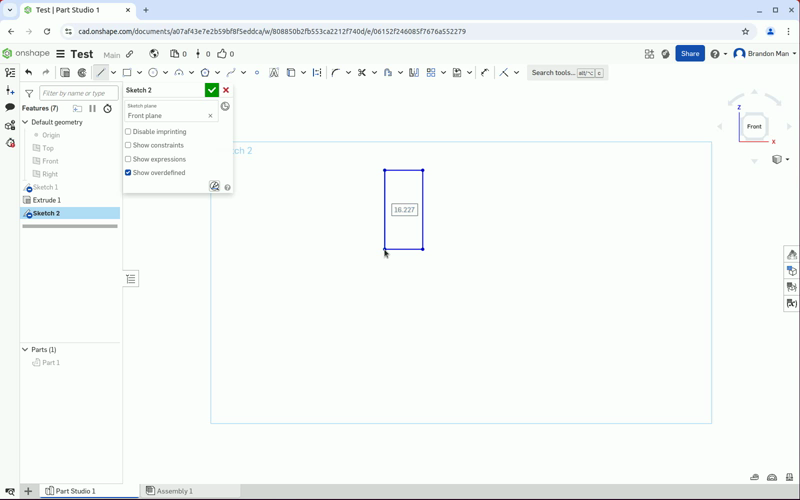
mouse_move(402, 225)
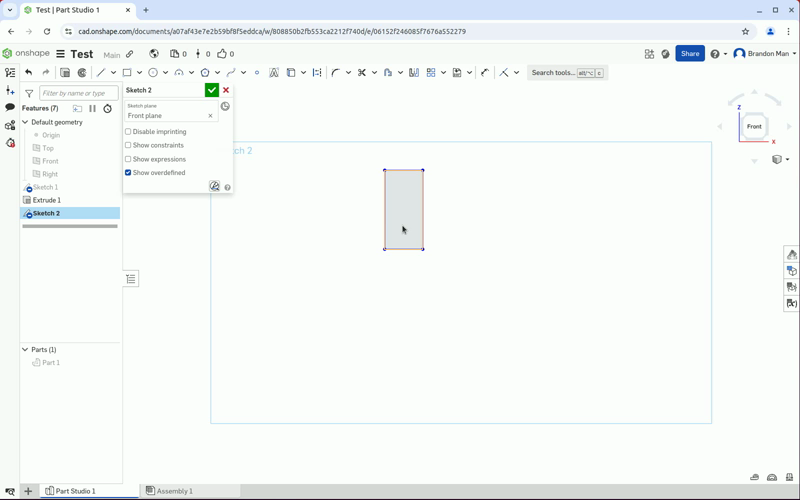
click(402, 225)
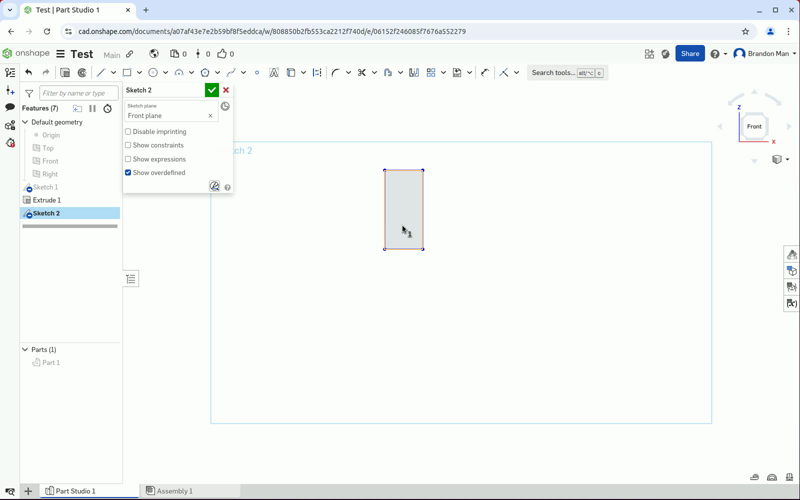
mouse_move(73, 352)
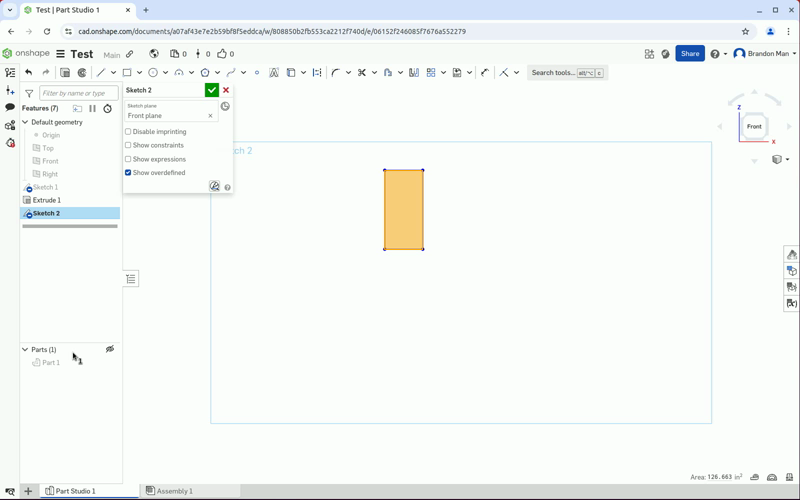
key(shift+y)
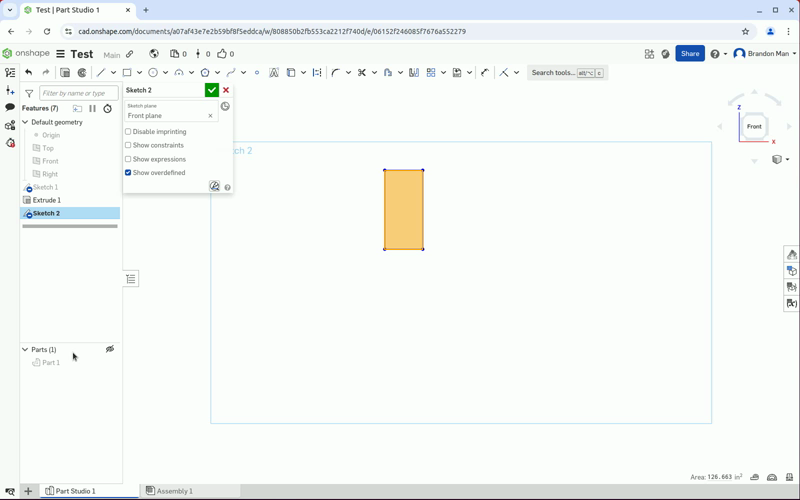
key(shift+e)
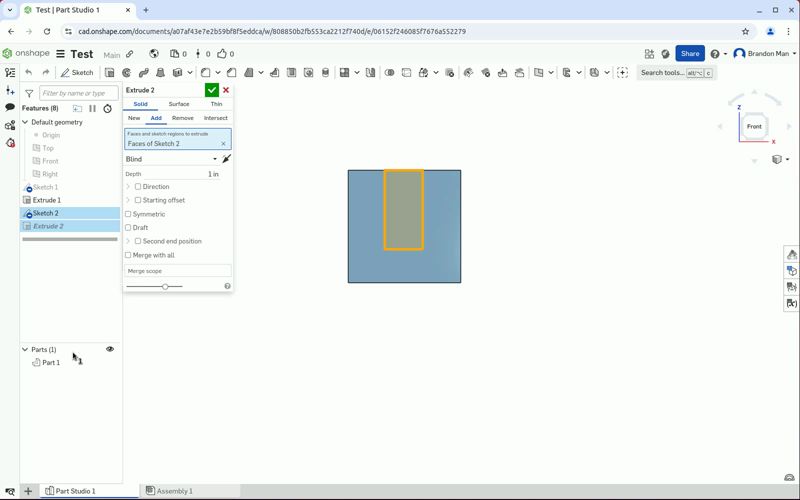
mouse_move(143, 106)
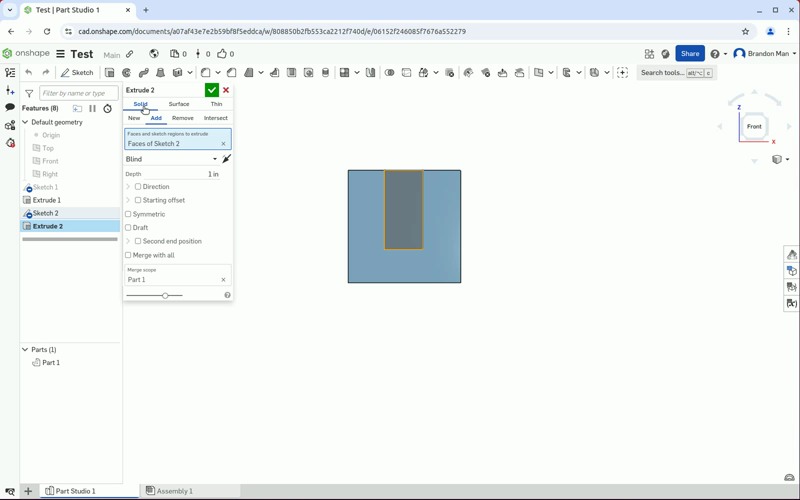
click(143, 106)
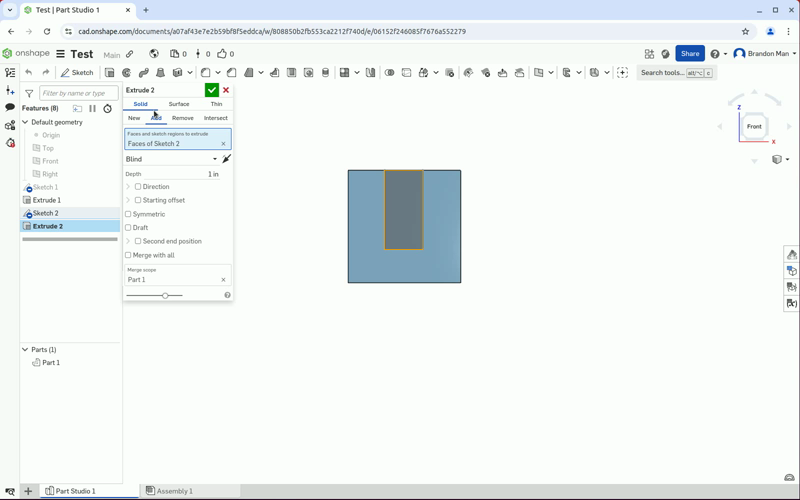
mouse_move(186, 120)
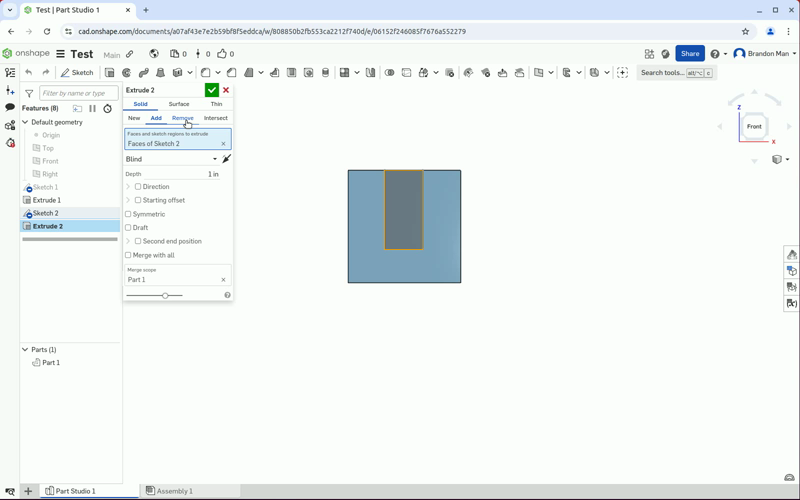
click(186, 120)
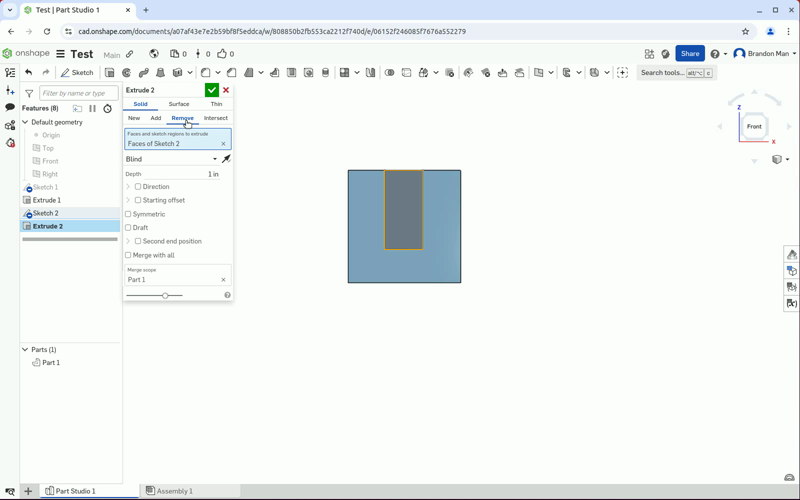
key(tab, 4)
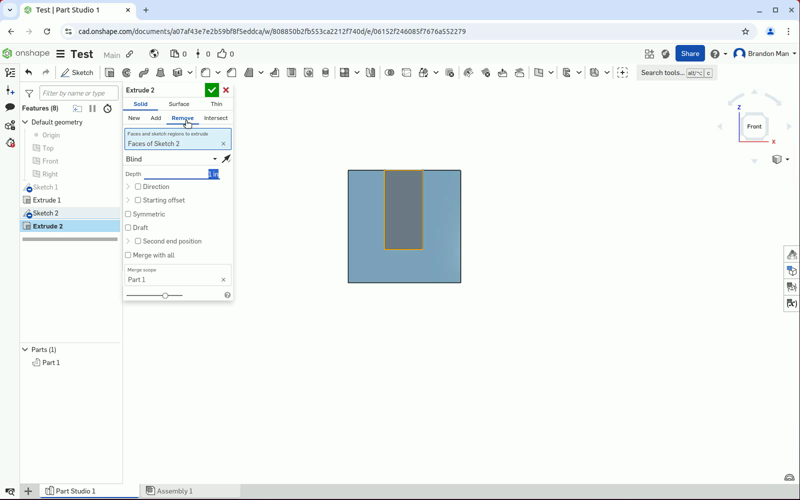
text(23.108)
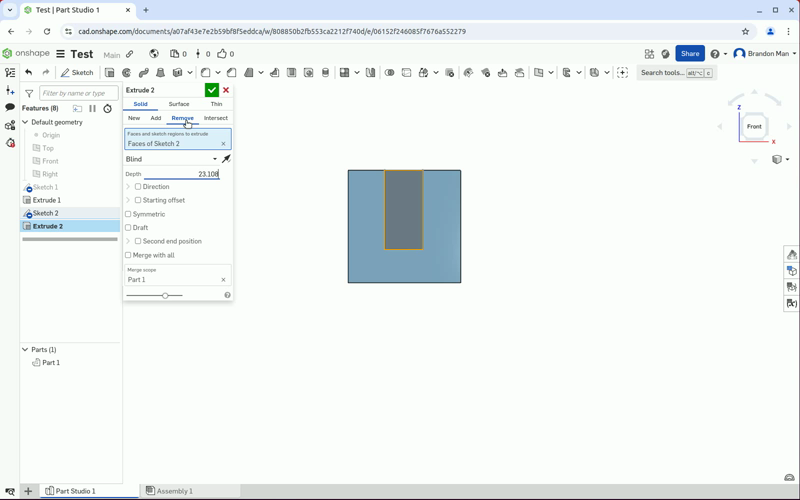
key(tab, 6)
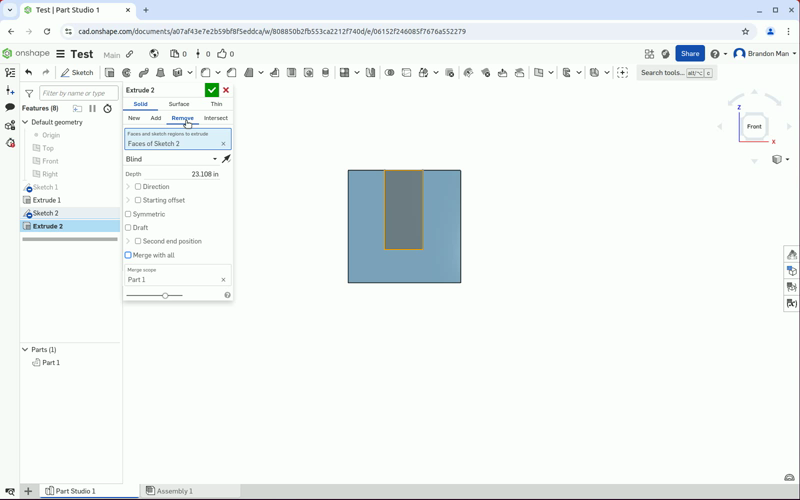
key(space)
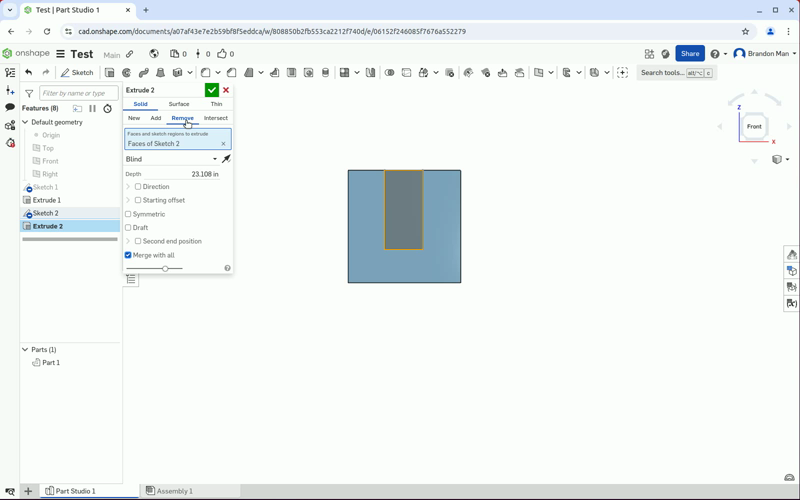
key(enter)
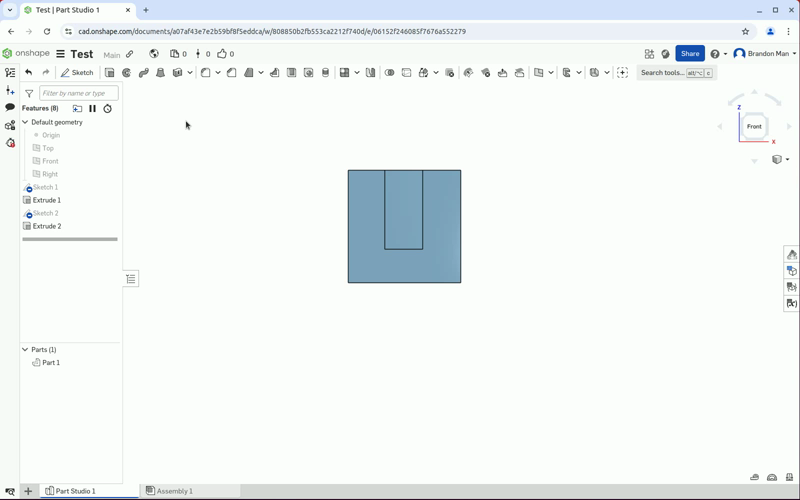
key(shift+h)
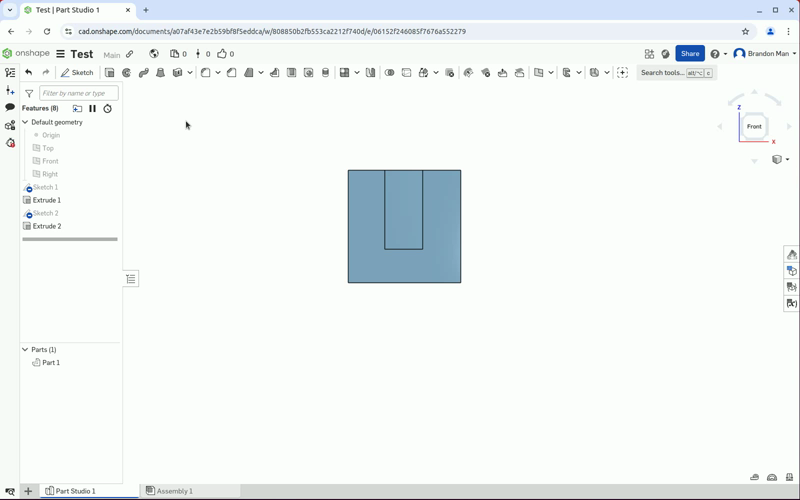
key(shift+h)
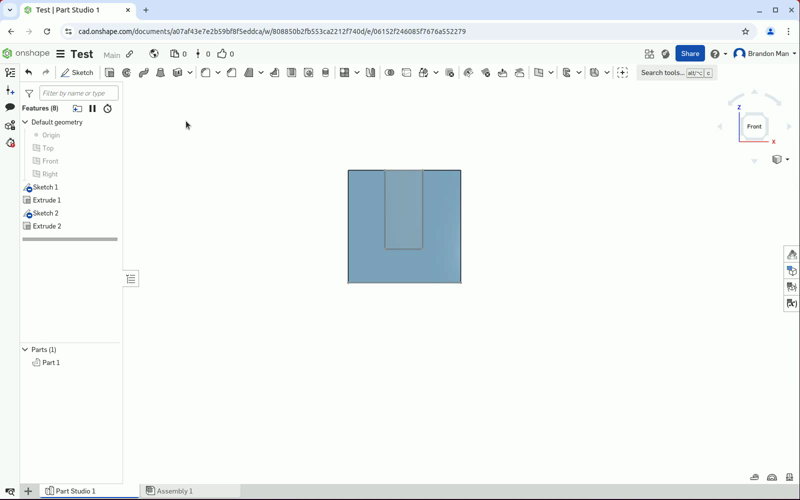
key(shift+7)
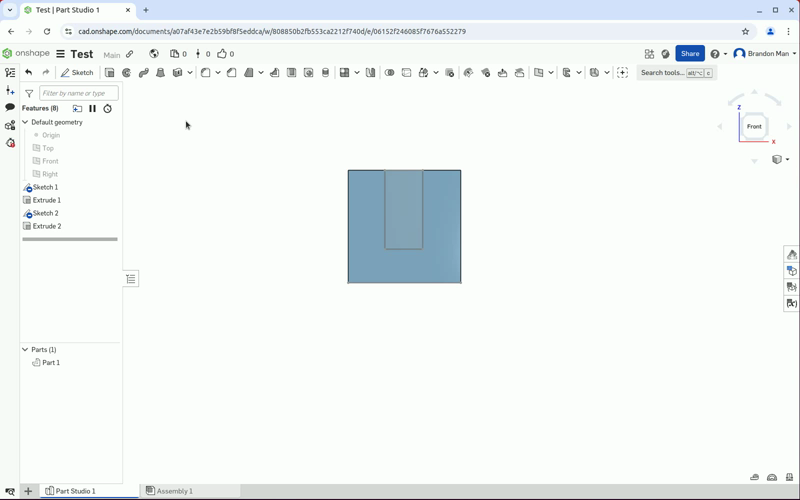
key(left, 2)
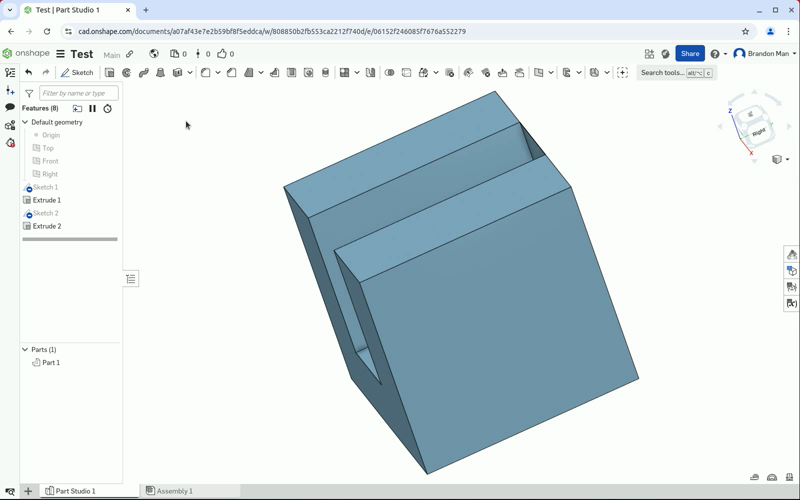
key(down, 2)
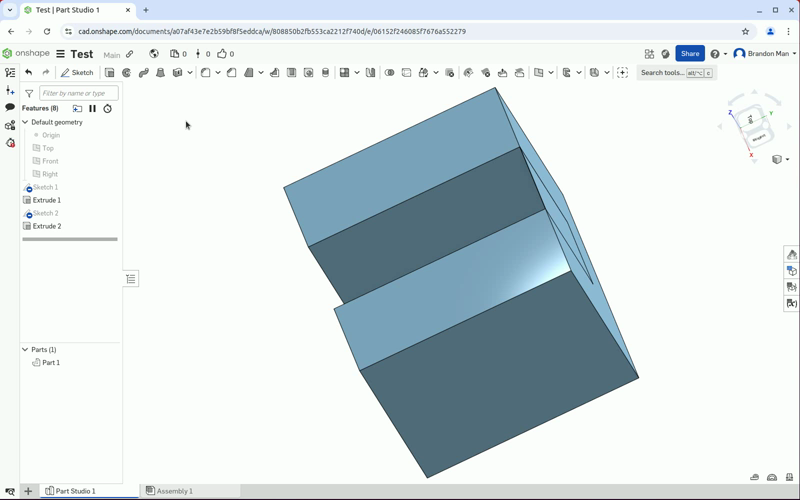
key(up, 2)
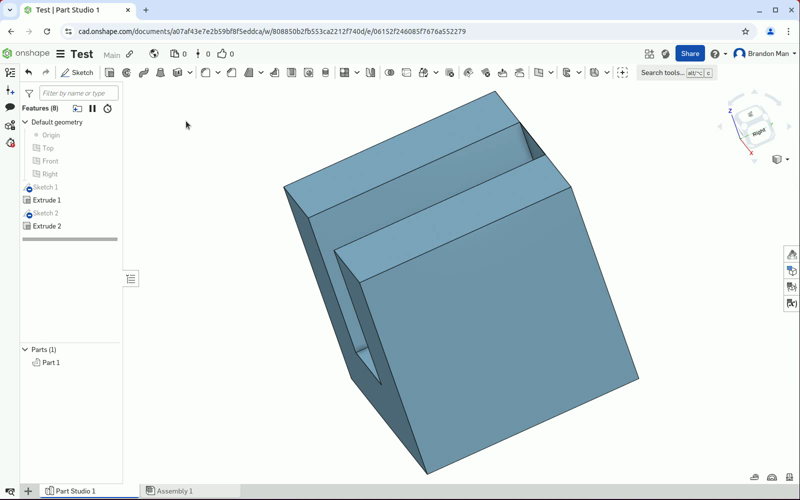
key(right, 2)
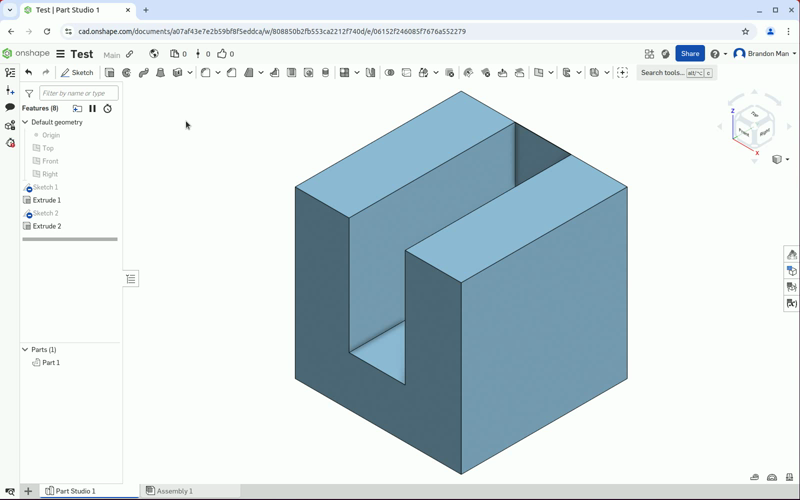
mouse_move(73, 189)
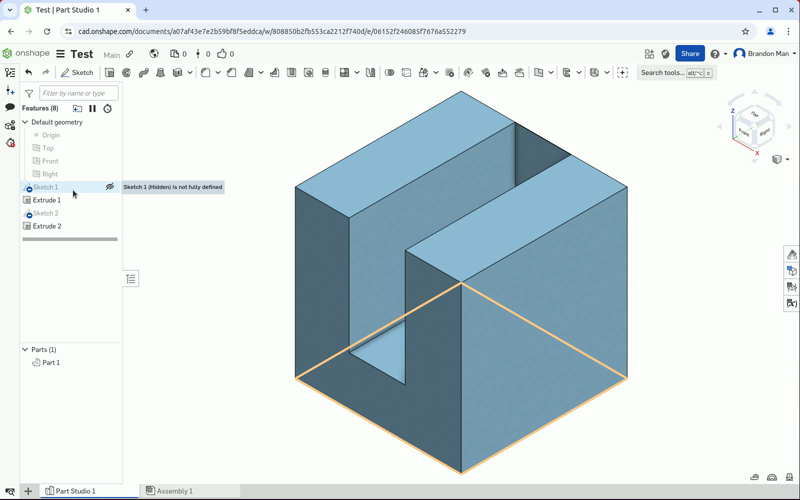
click(73, 189)